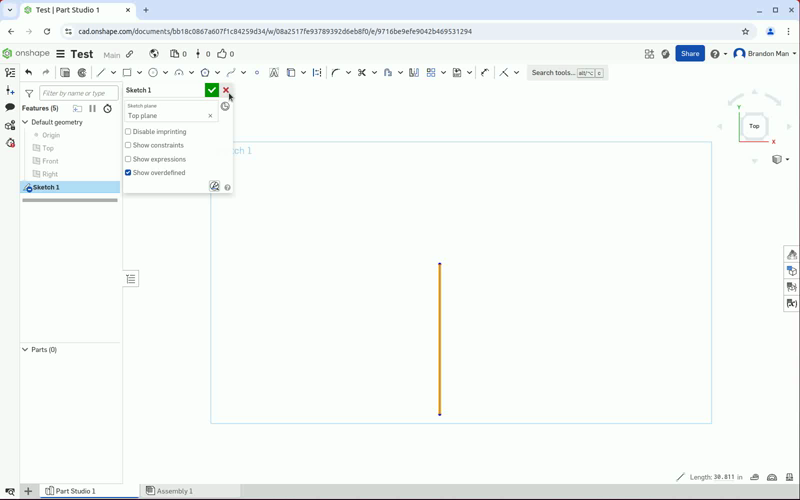
key(shift+h)
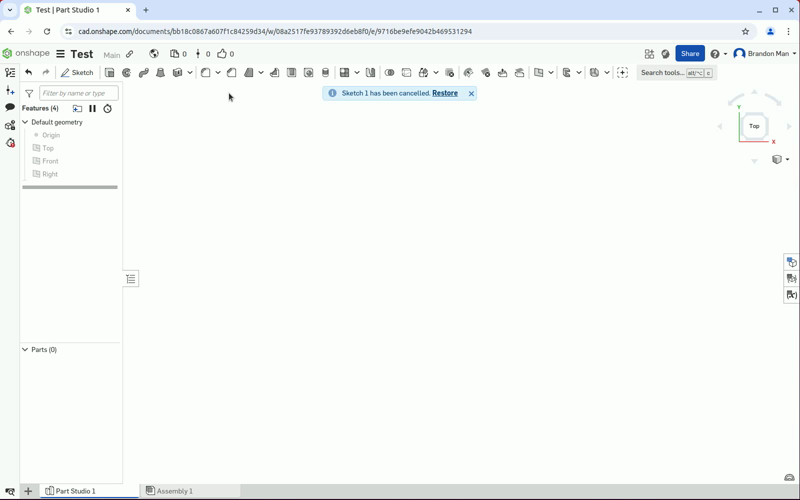
mouse_move(73, 352)
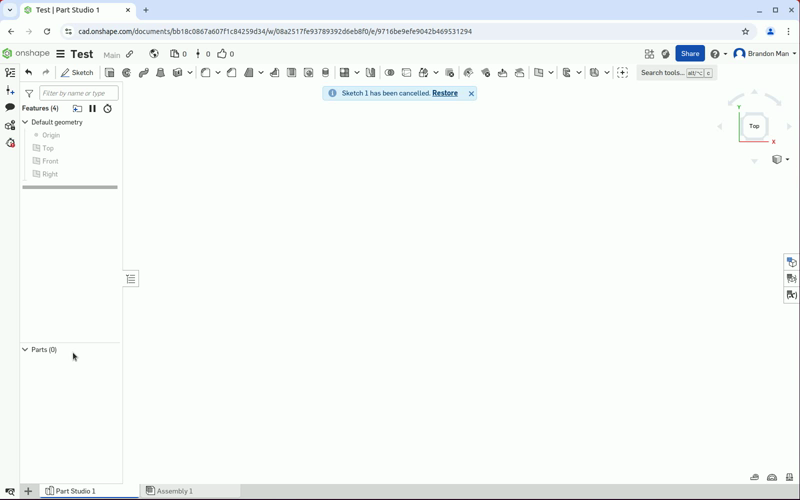
key(y)
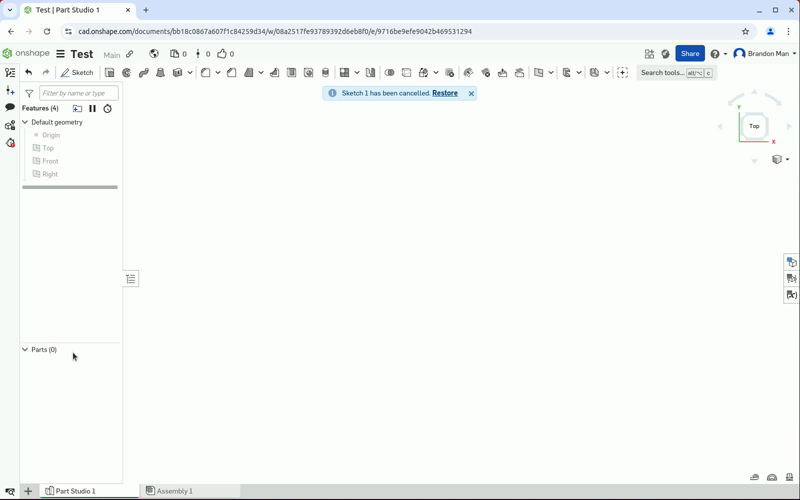
key(shift+p)
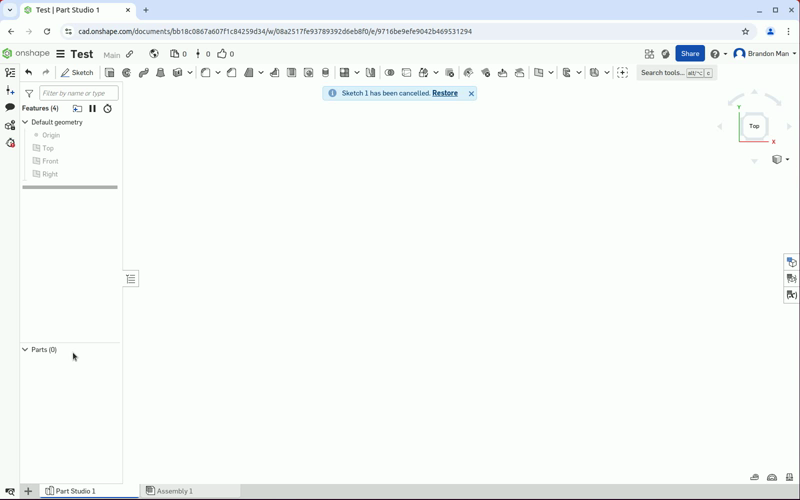
key(space)
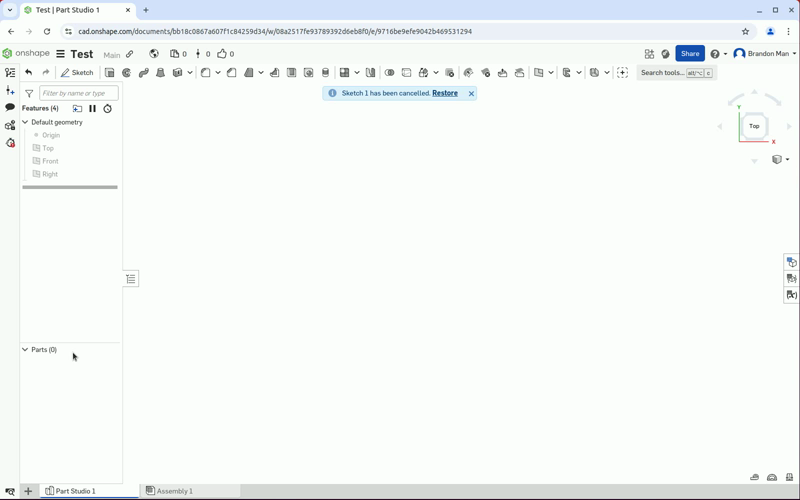
key_down(shift)
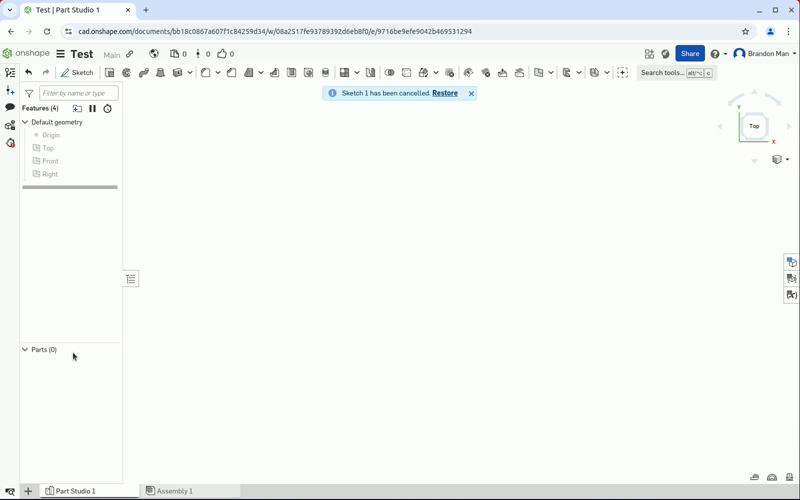
key(up)
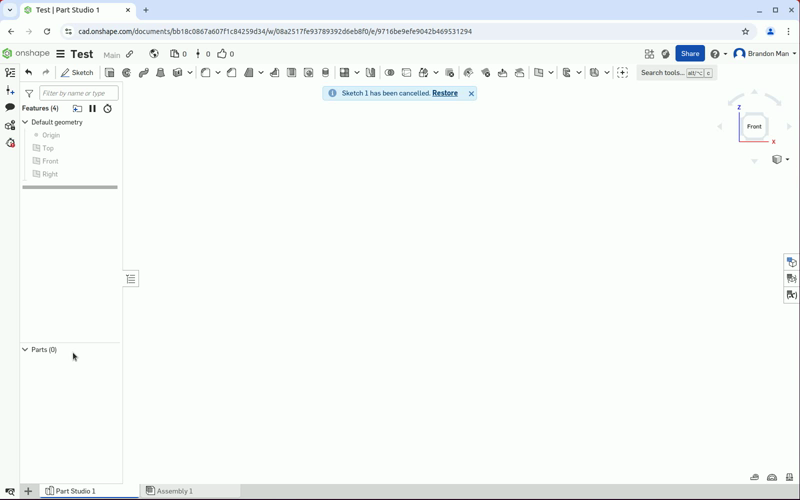
key_up(shift)
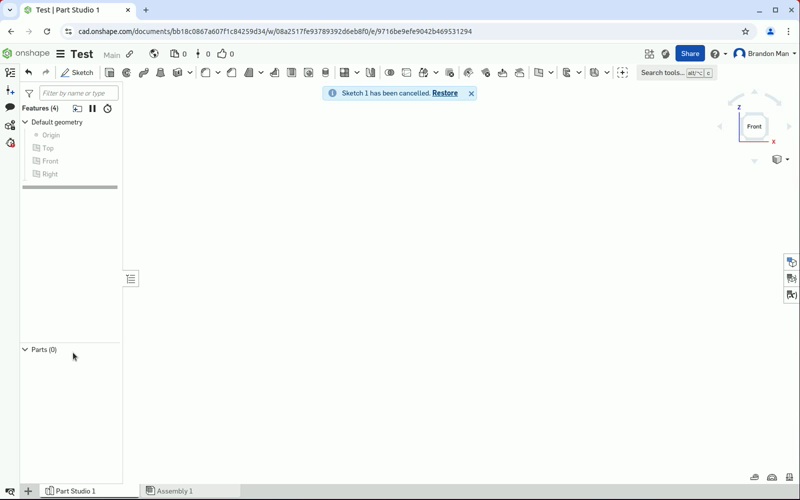
mouse_move(73, 352)
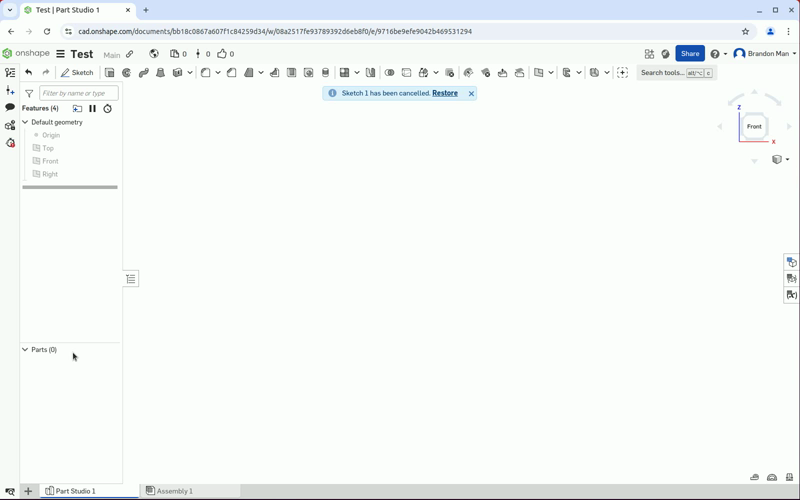
key(shift+y)
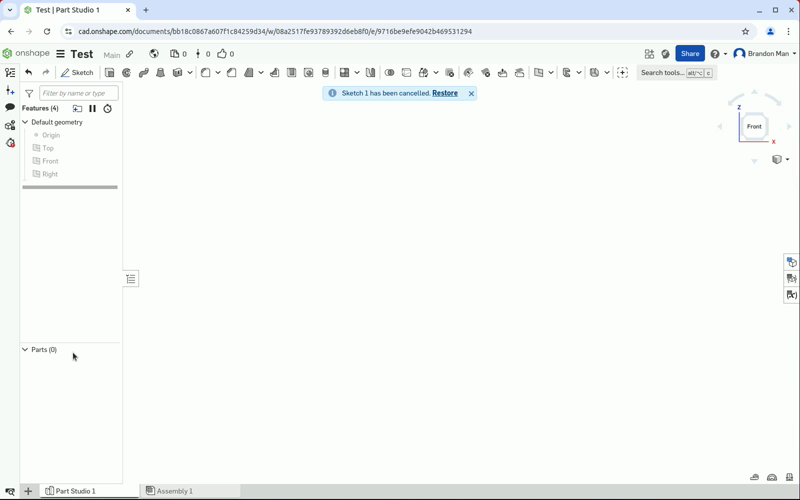
key(shift+s)
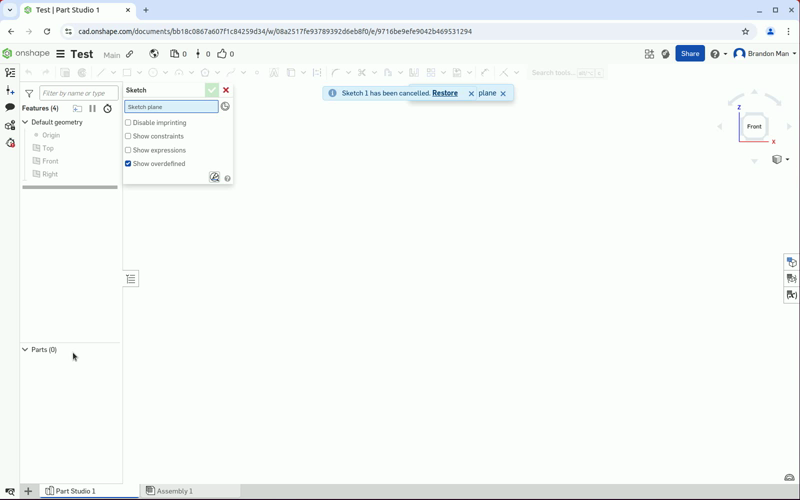
mouse_move(73, 163)
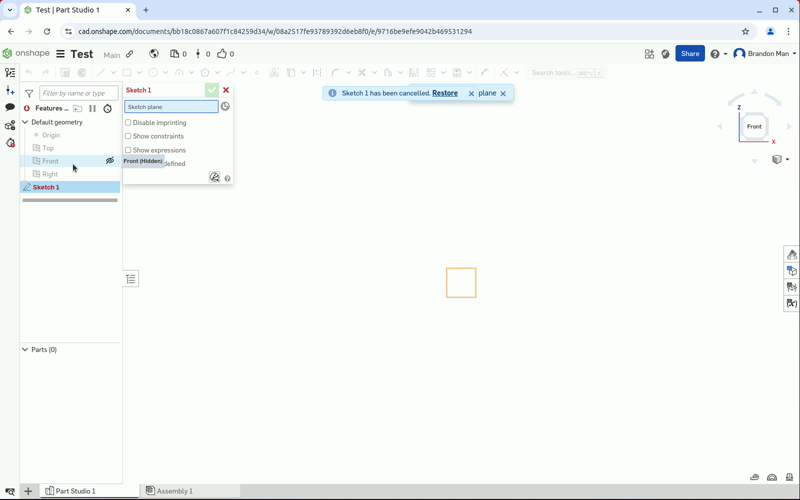
click(73, 163)
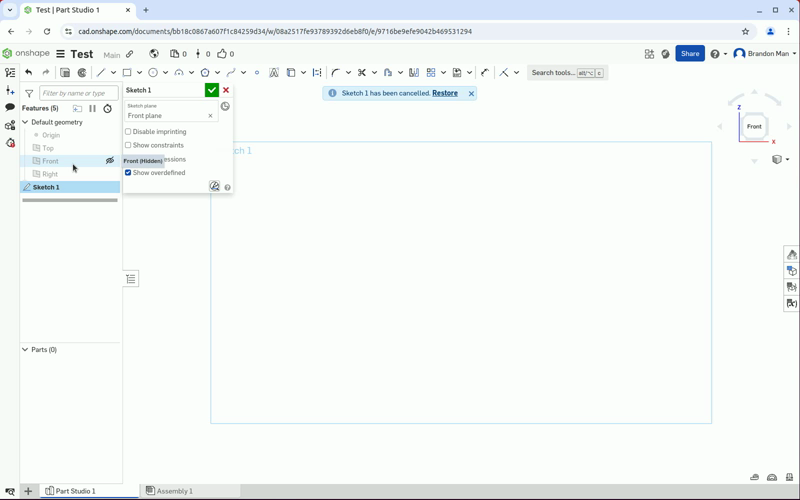
mouse_move(73, 352)
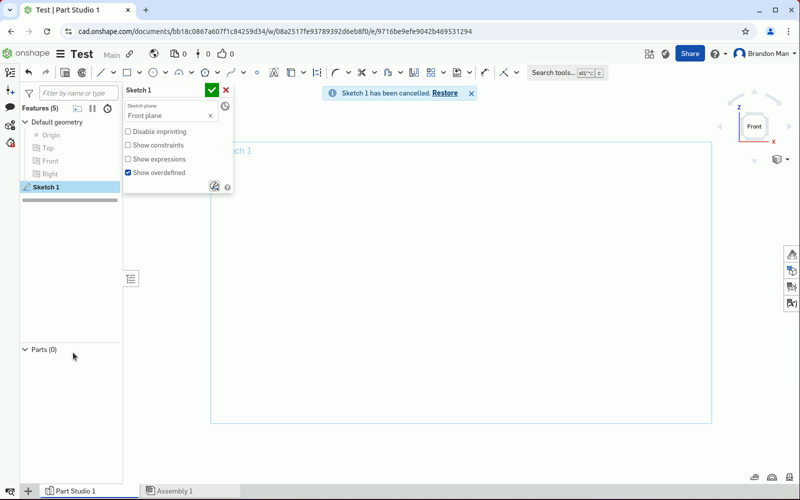
key(y)
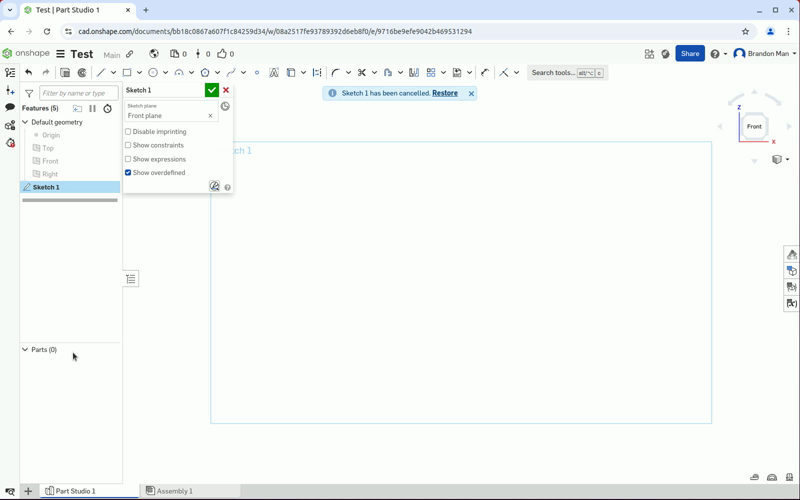
key(c)
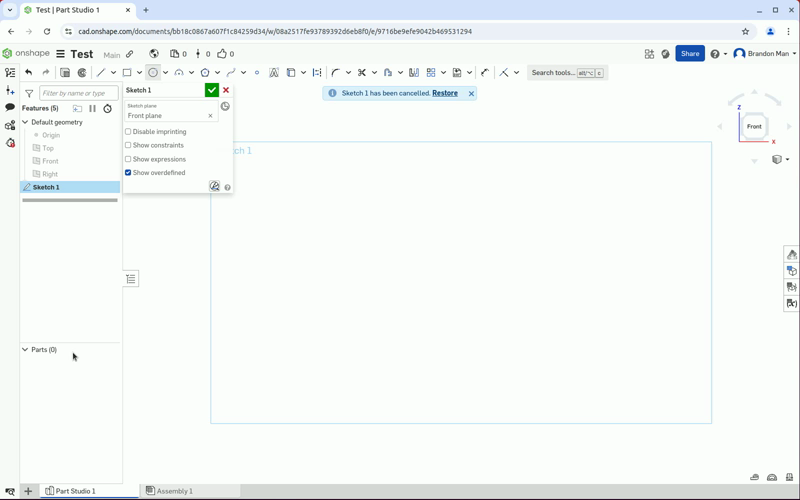
key_down(shift)
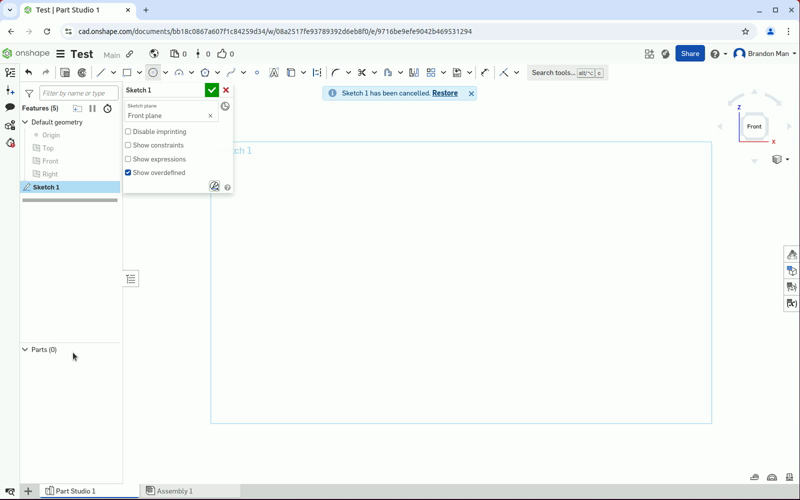
mouse_move(461, 282)
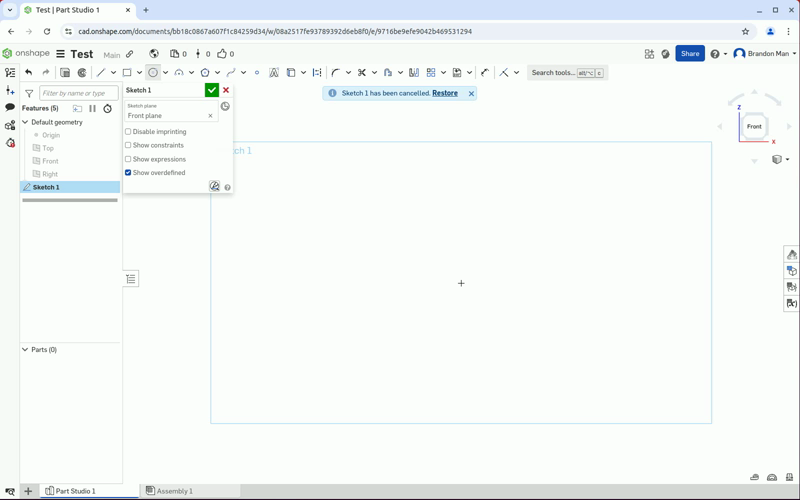
click(461, 282)
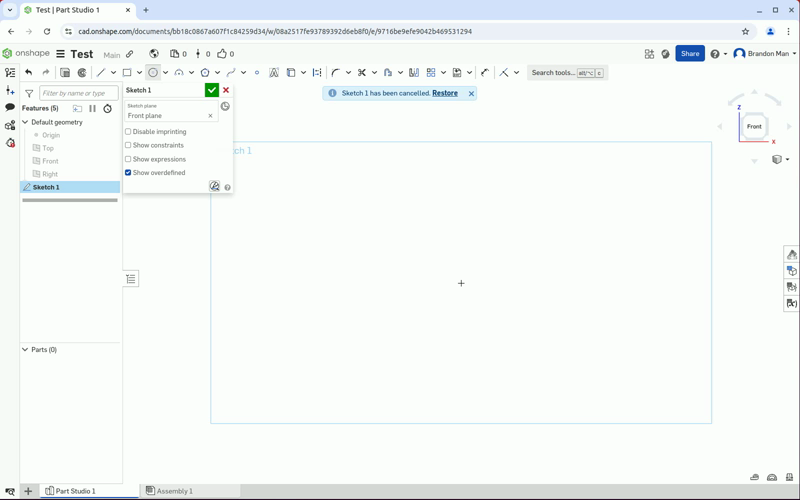
key_up(shift)
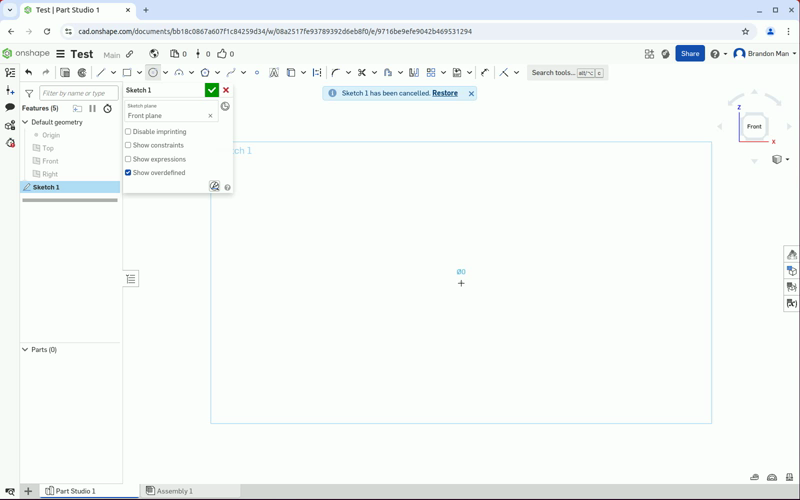
mouse_move(542, 282)
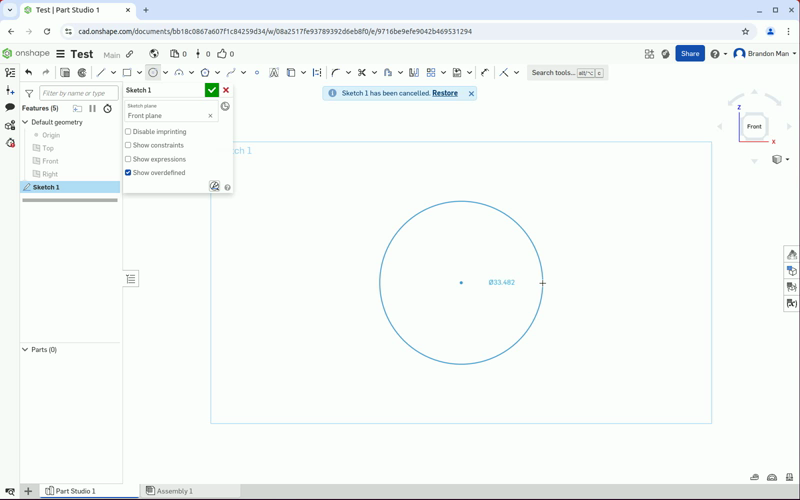
click(542, 282)
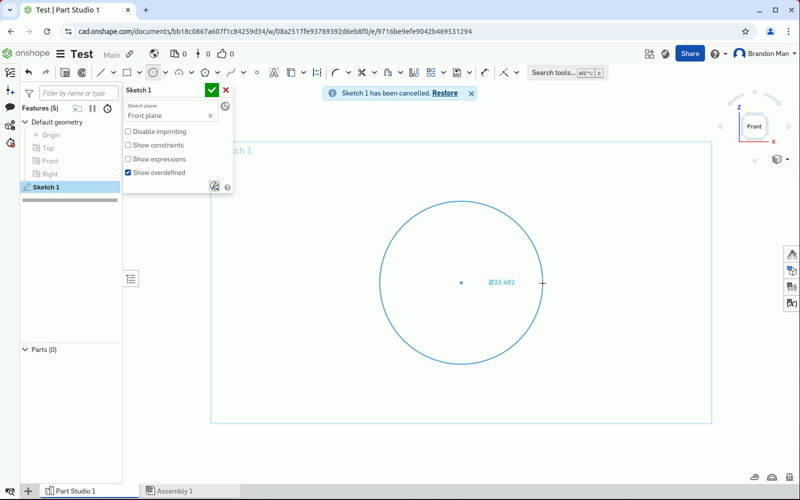
key(esc)
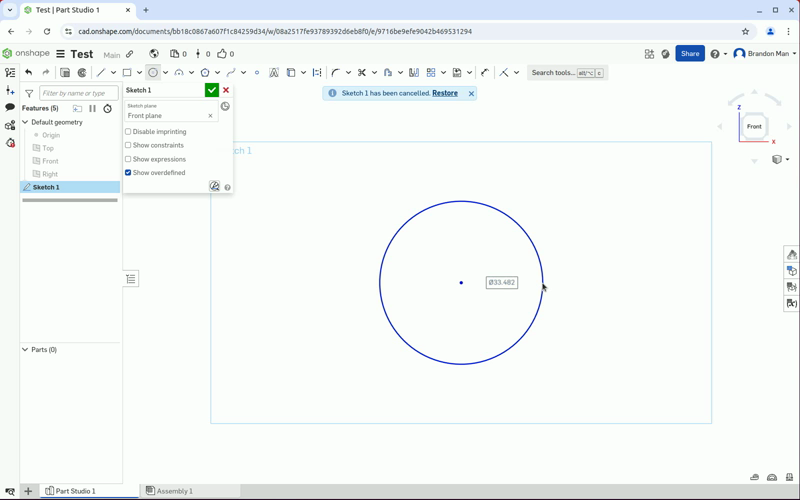
key(c)
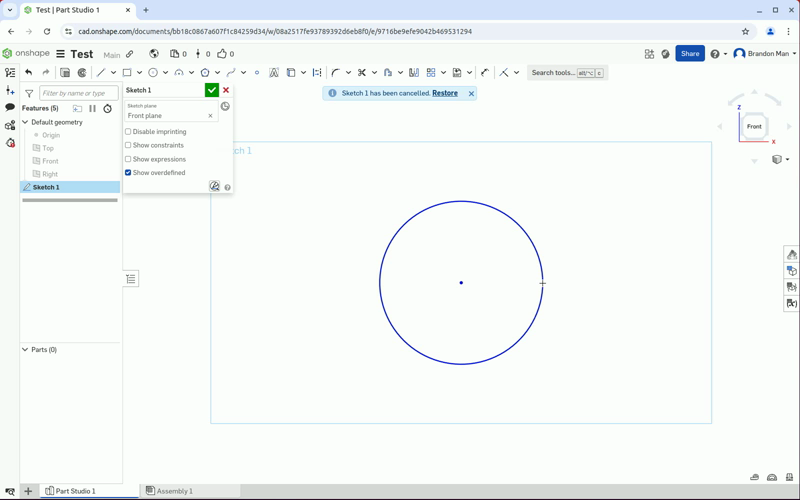
key_down(shift)
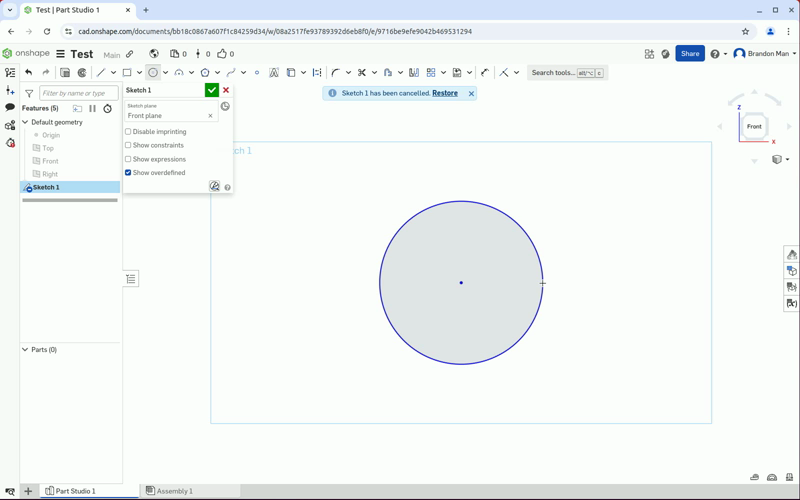
mouse_move(461, 282)
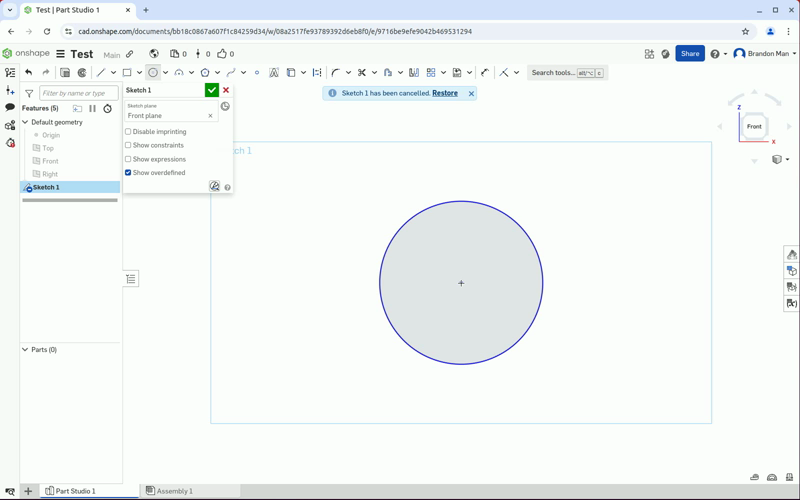
click(461, 282)
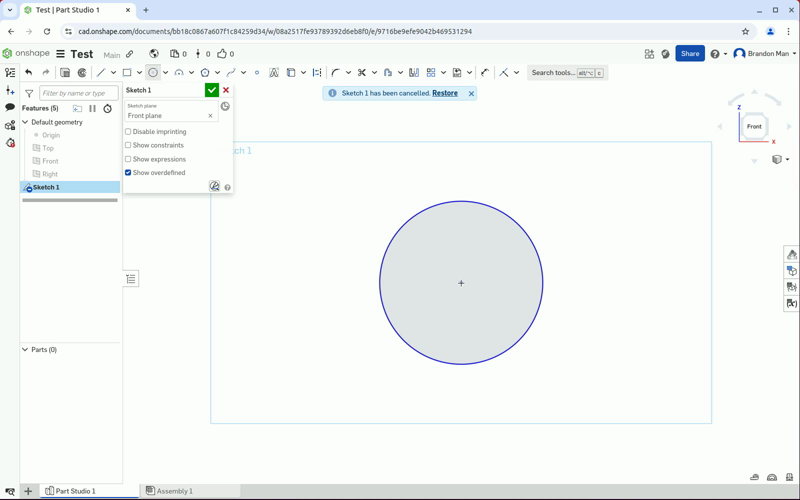
key_up(shift)
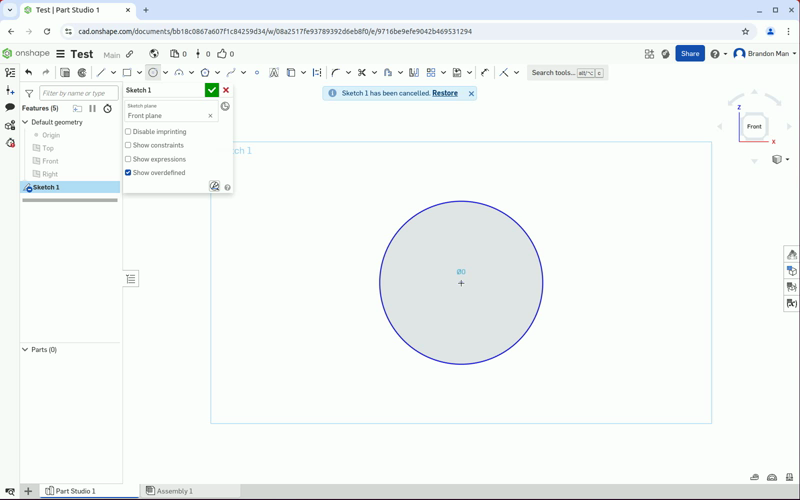
mouse_move(519, 282)
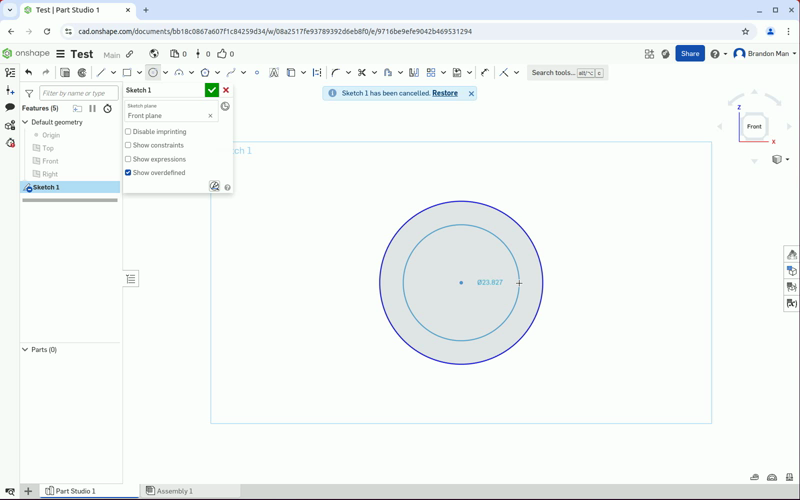
click(519, 282)
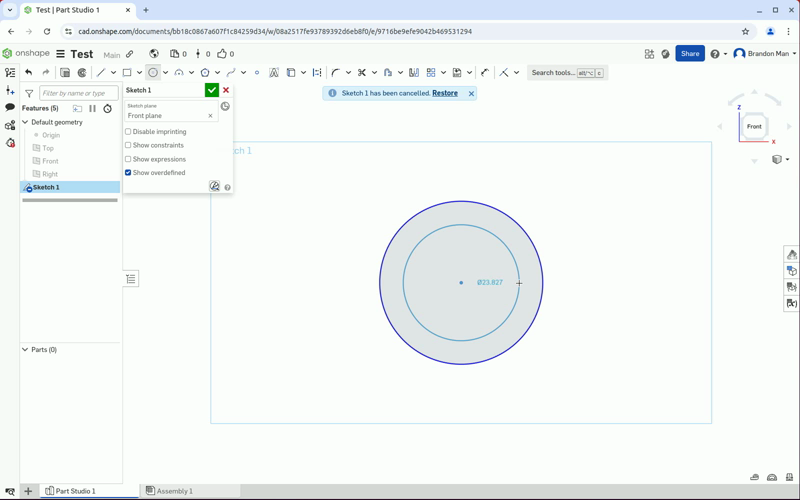
key(esc)
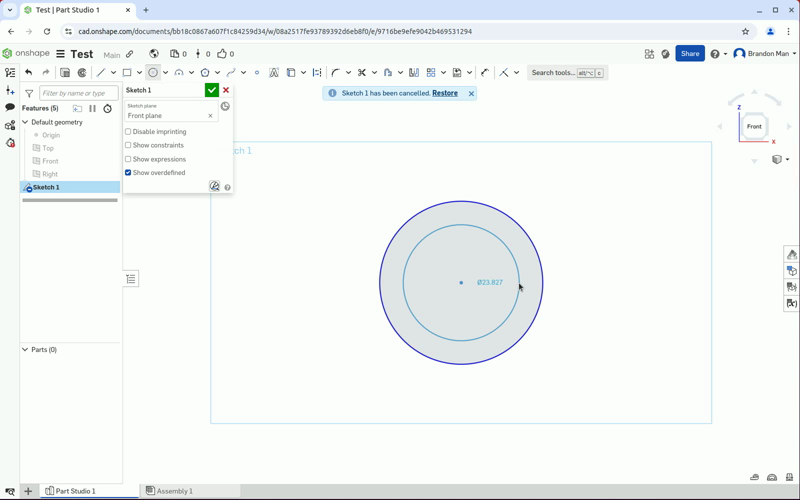
mouse_move(415, 339)
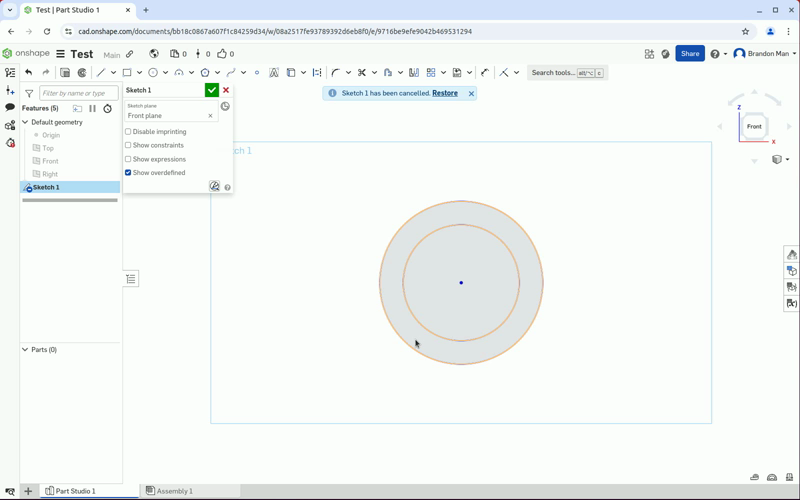
click(415, 339)
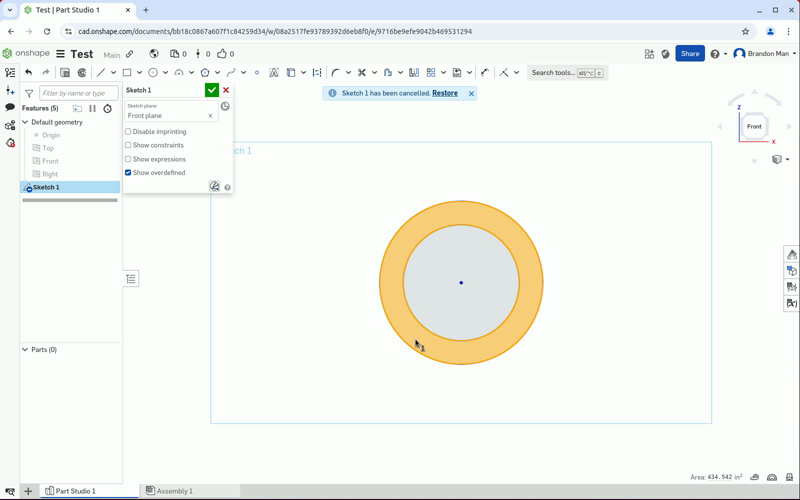
mouse_move(73, 352)
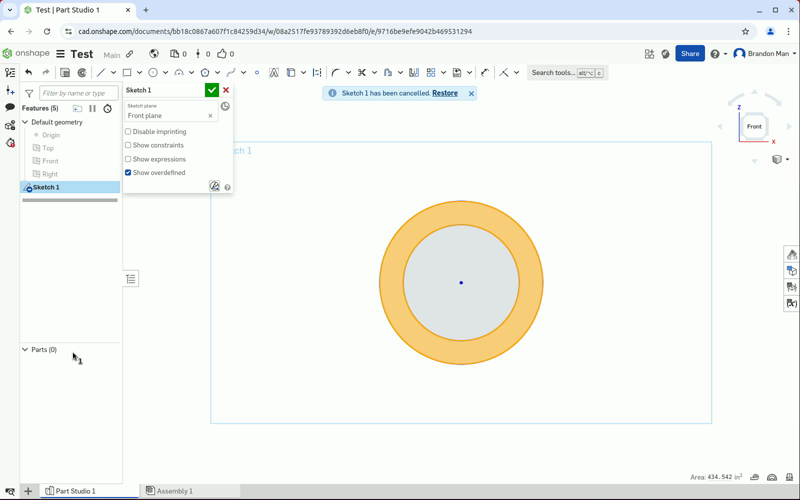
key(shift+y)
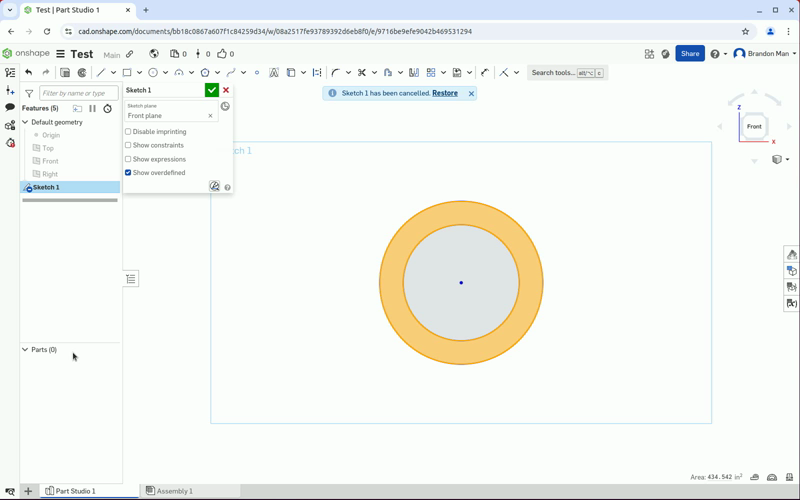
key(shift+e)
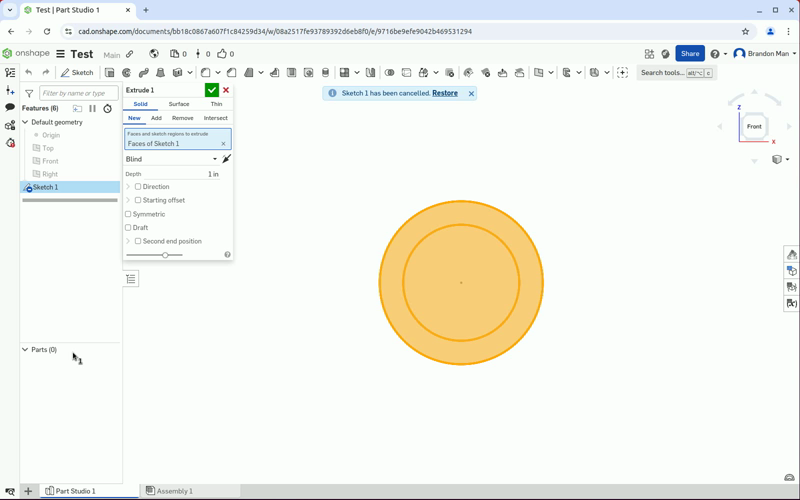
mouse_move(143, 106)
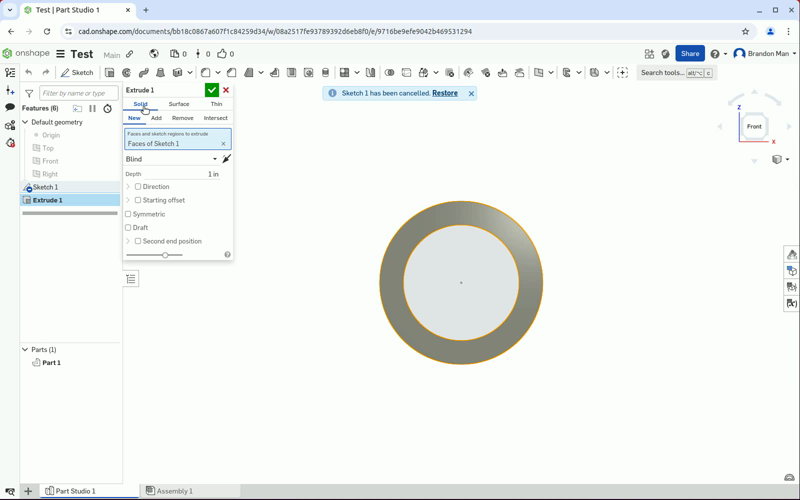
click(143, 106)
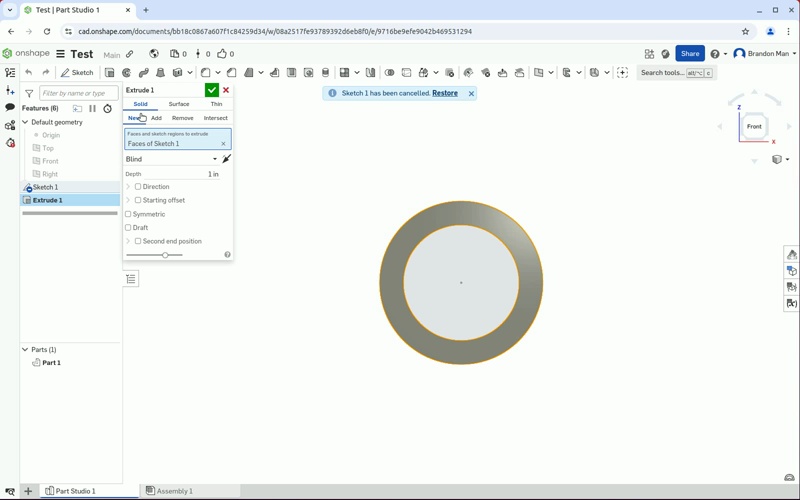
mouse_move(137, 120)
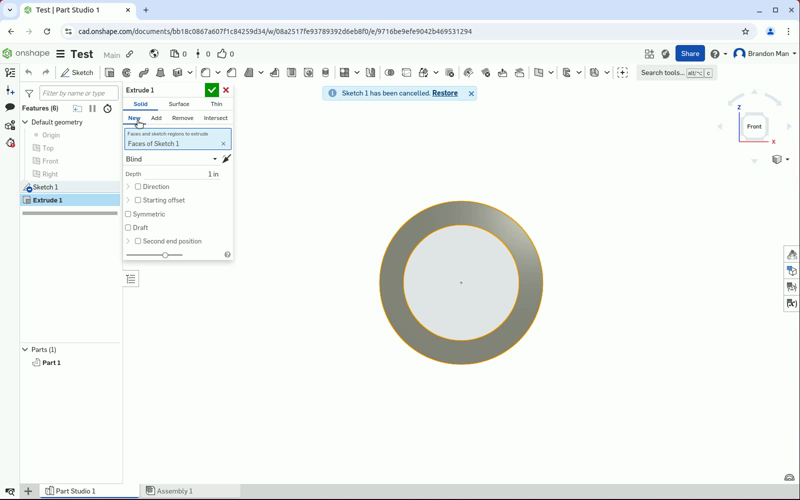
click(137, 120)
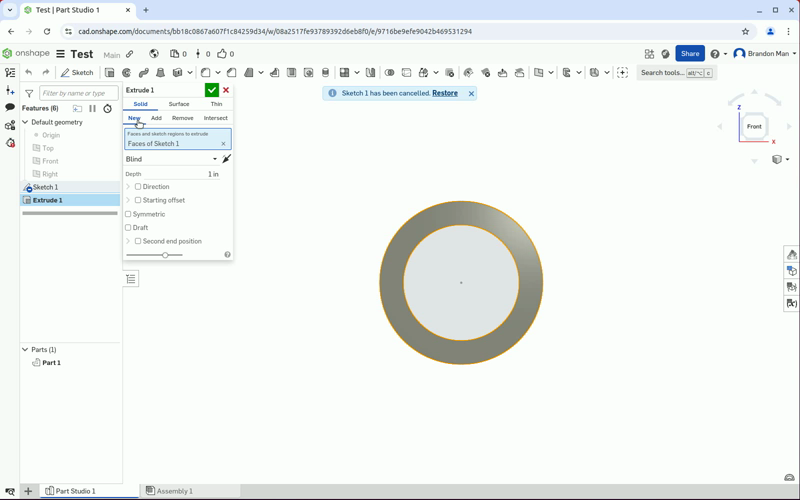
key(tab, 4)
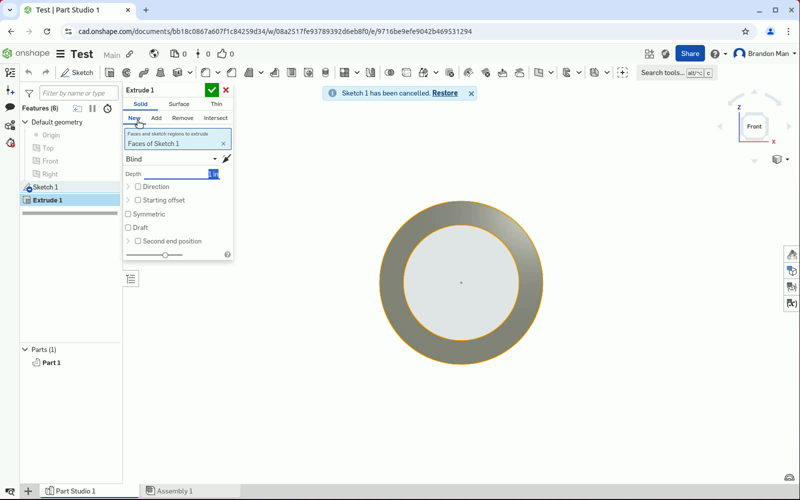
text(23.108)
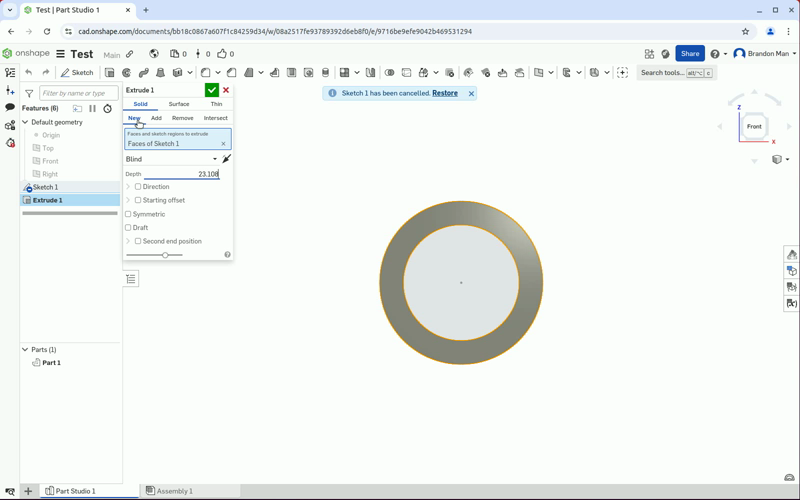
key(enter)
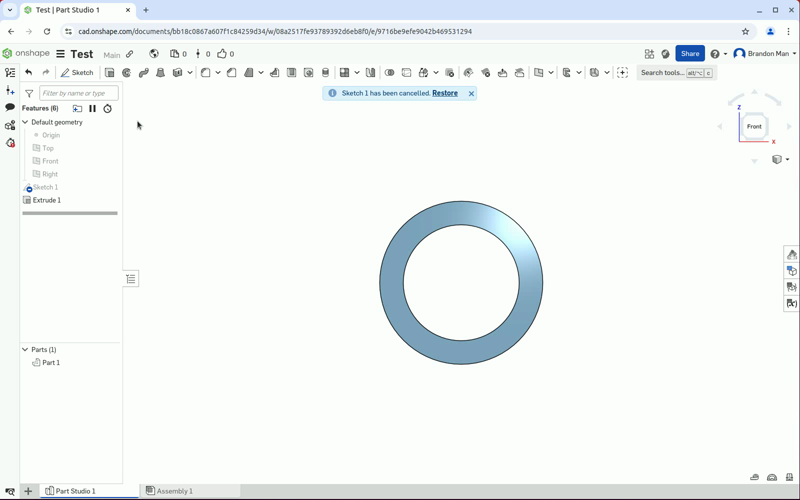
key(shift+h)
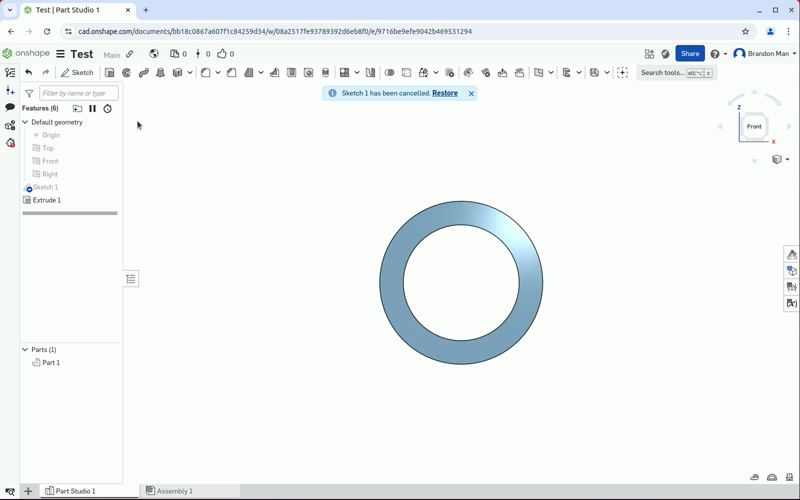
key(shift+h)
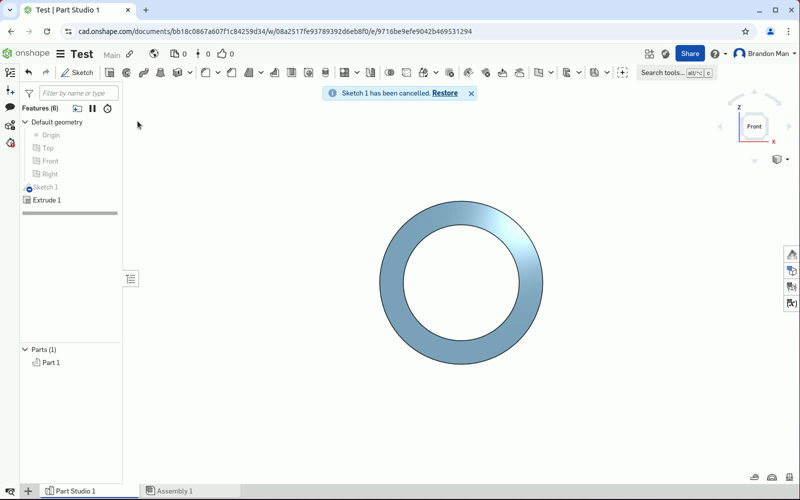
mouse_move(73, 189)
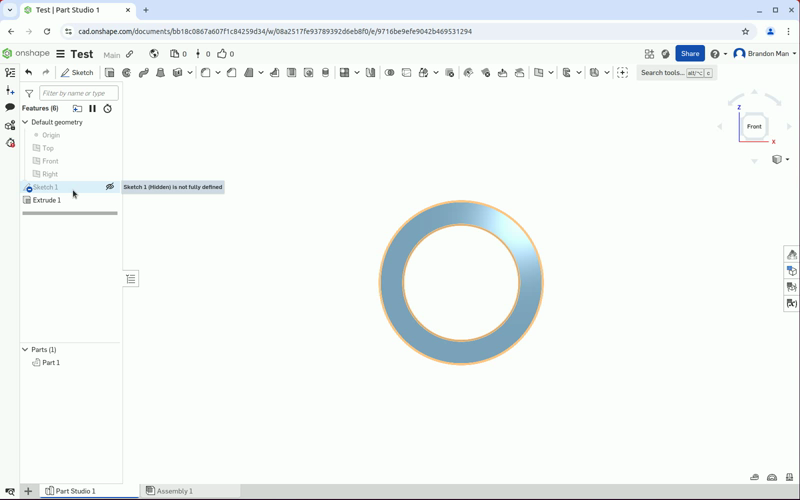
click(73, 189)
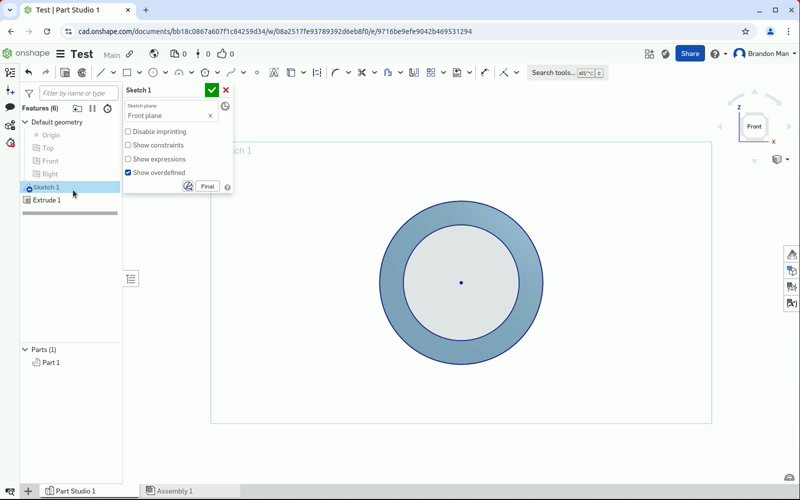
mouse_move(229, 92)
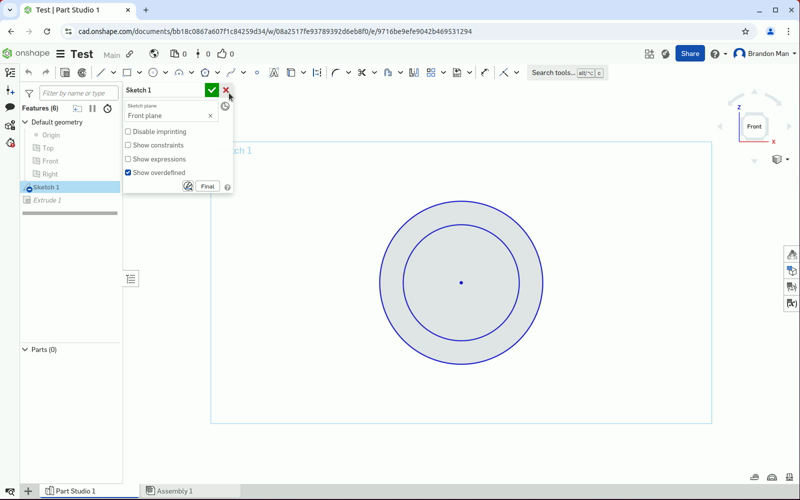
click(229, 92)
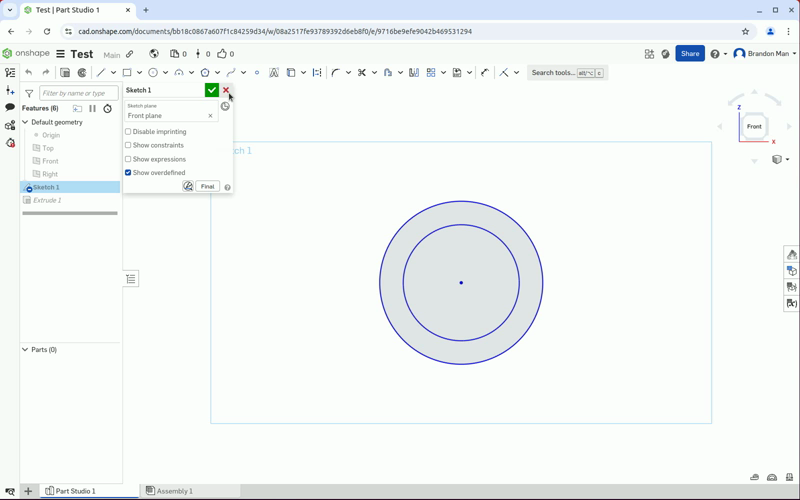
key(shift+s)
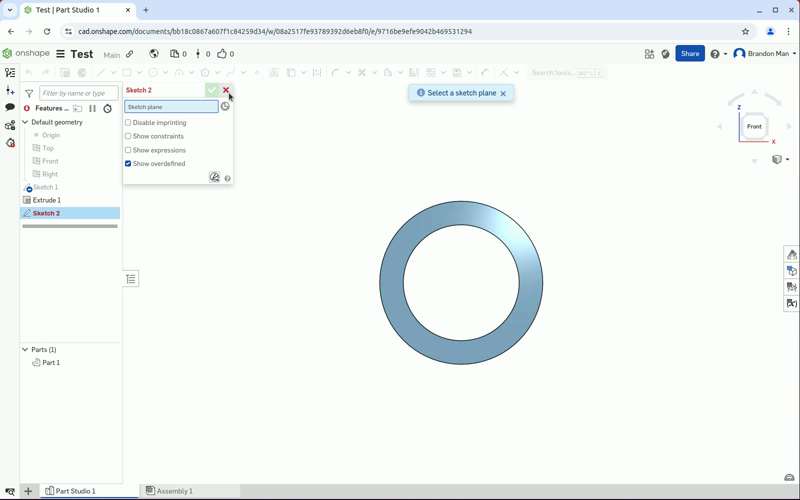
mouse_move(73, 163)
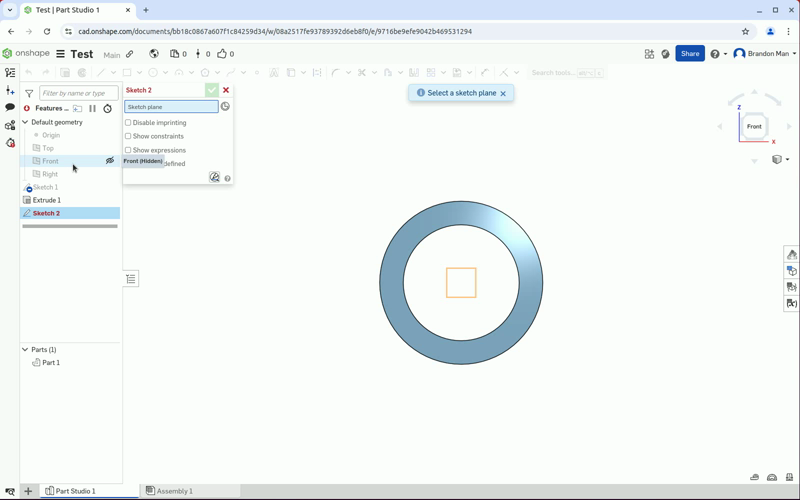
click(73, 163)
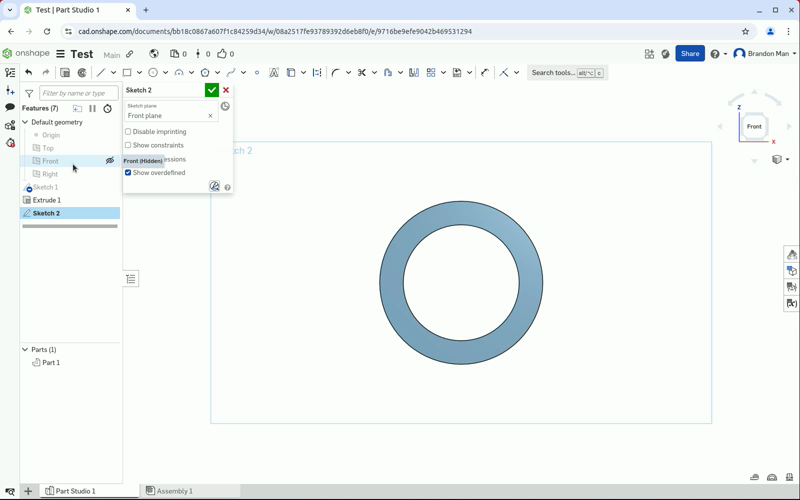
mouse_move(73, 352)
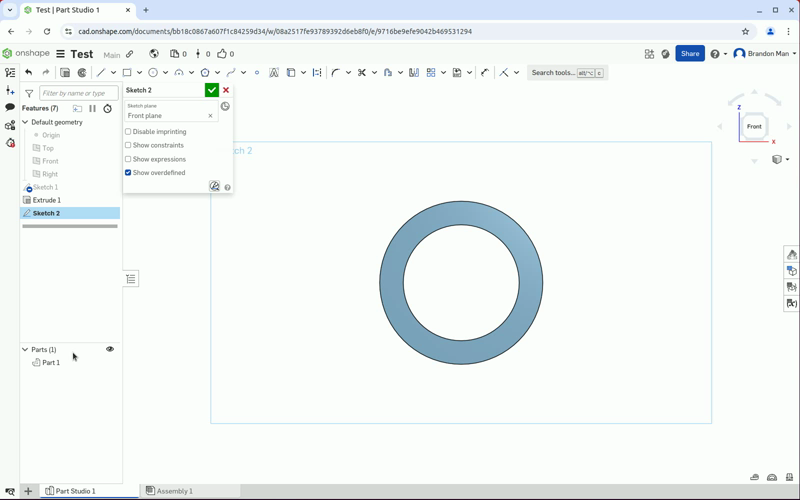
key(y)
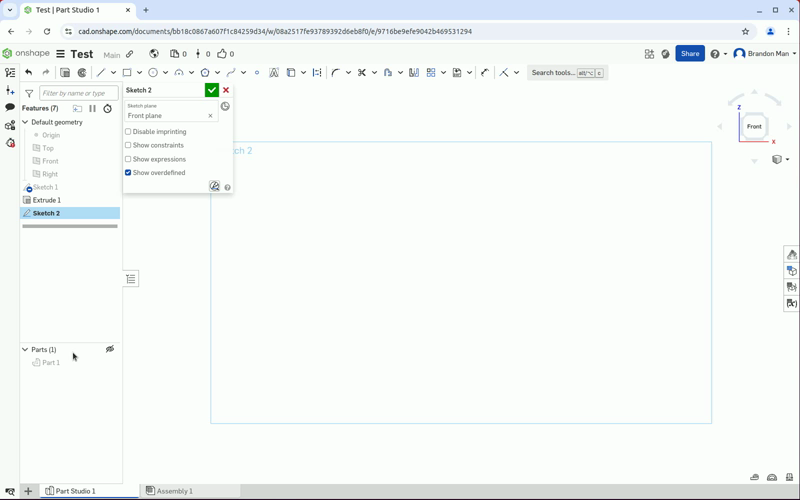
key(c)
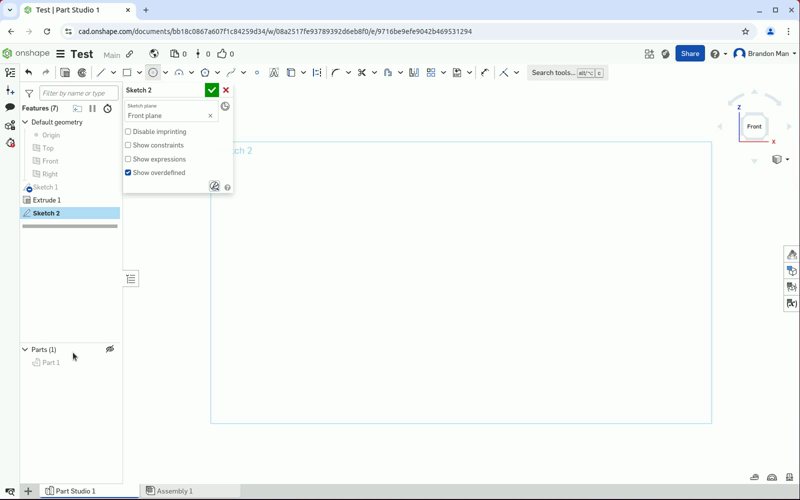
key_down(shift)
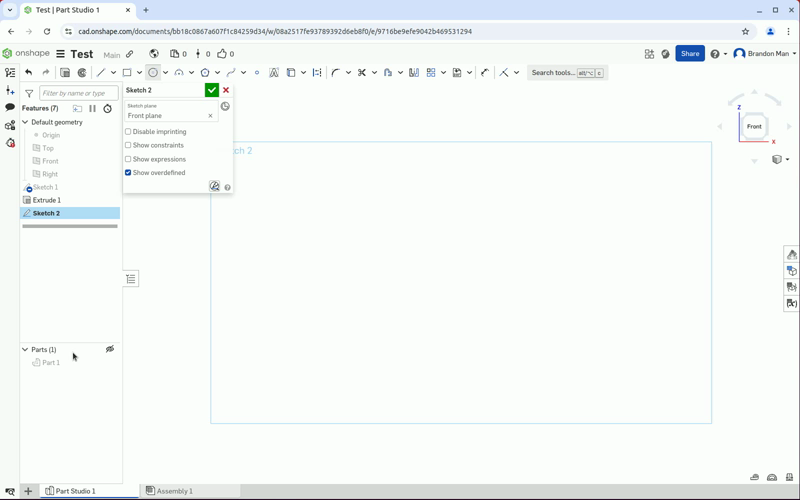
mouse_move(461, 282)
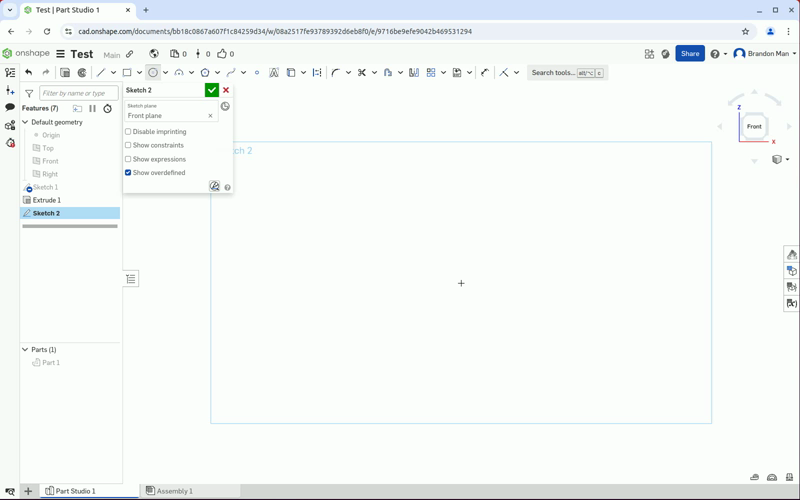
click(461, 282)
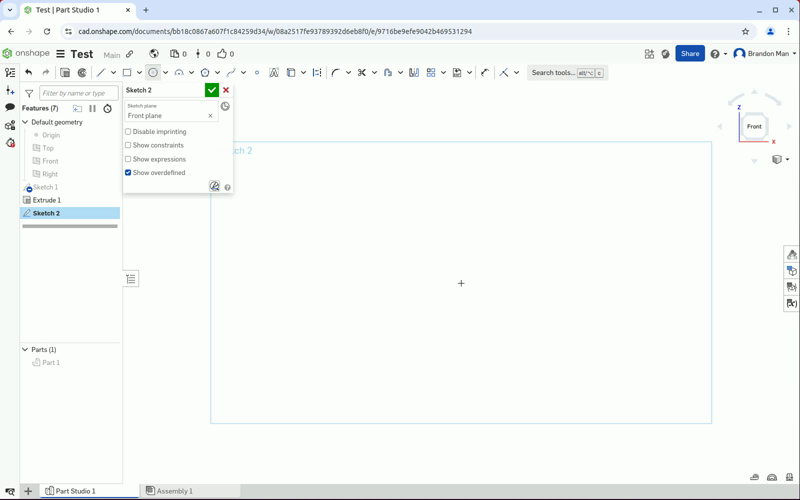
key_up(shift)
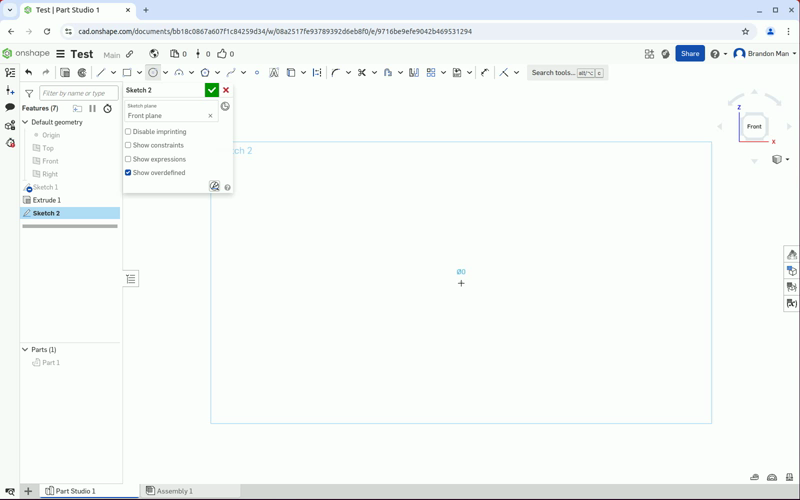
mouse_move(542, 282)
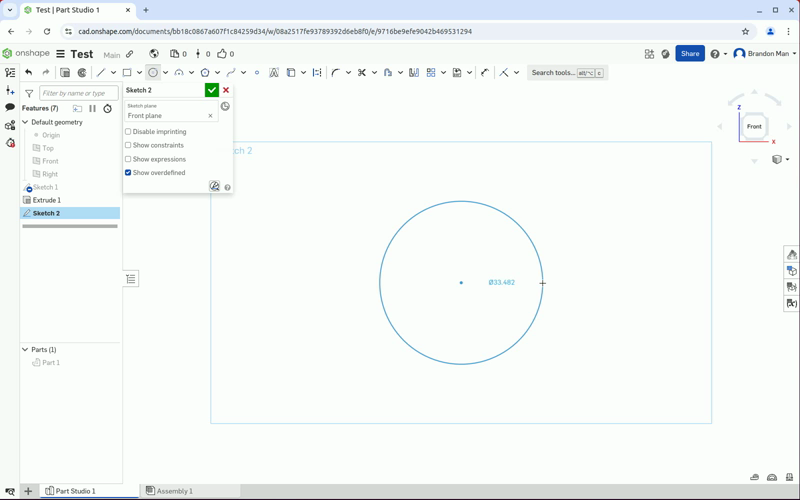
click(542, 282)
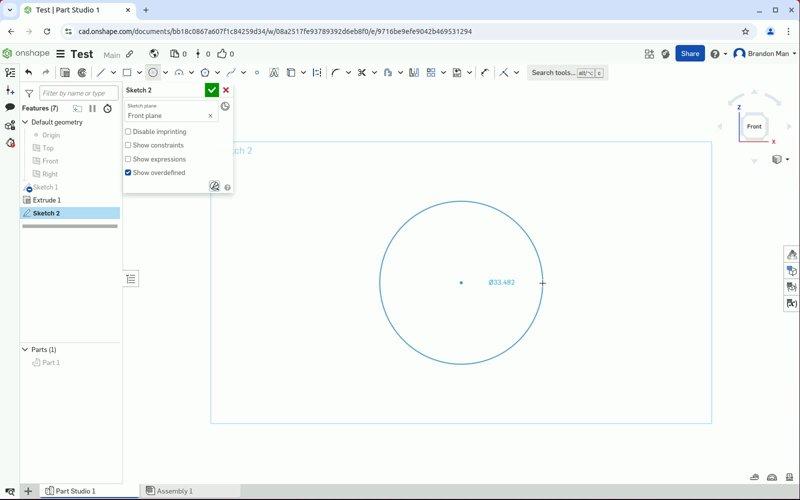
key(esc)
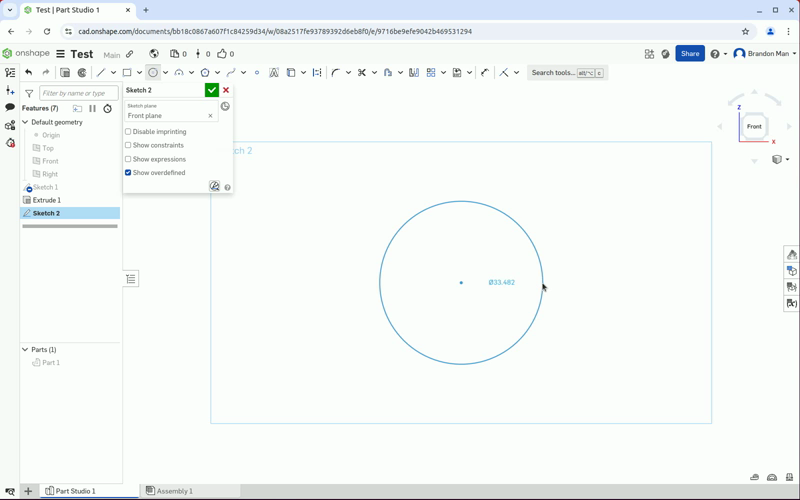
key(c)
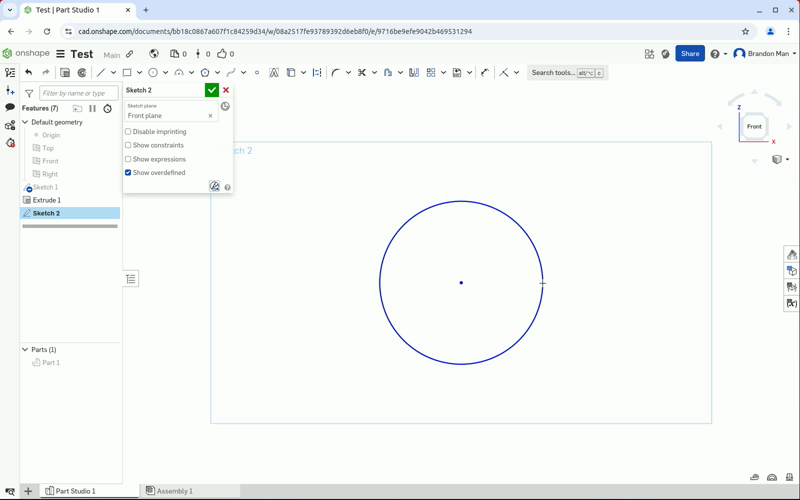
key_down(shift)
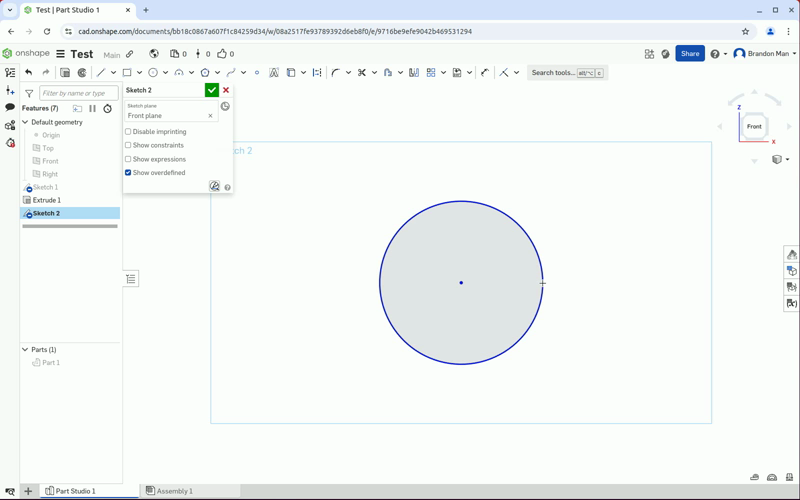
mouse_move(461, 282)
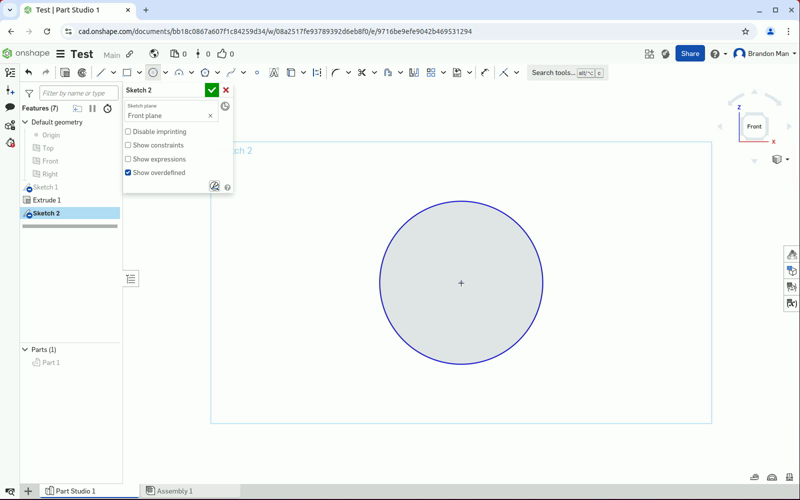
click(461, 282)
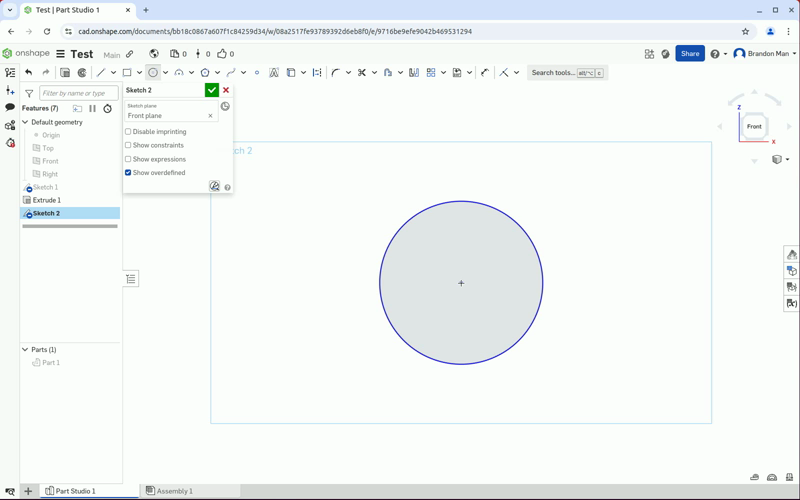
key_up(shift)
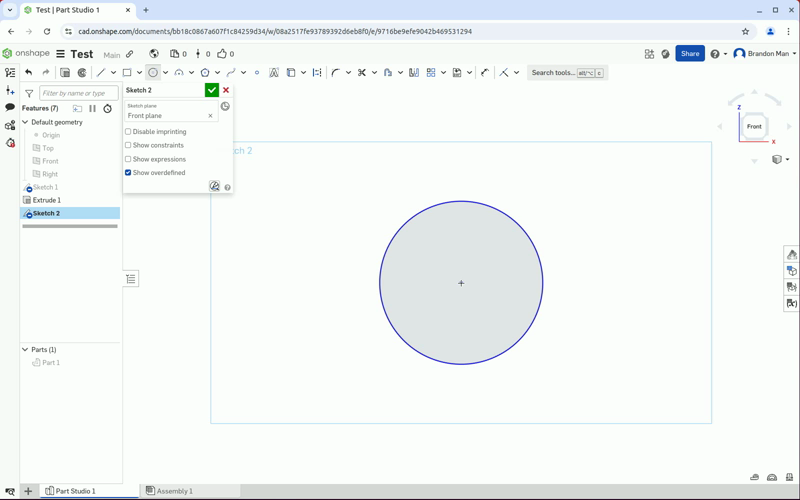
mouse_move(519, 282)
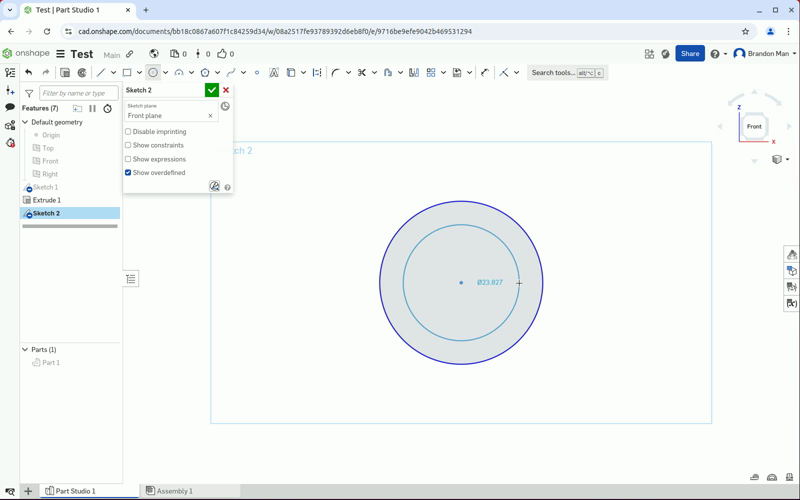
click(519, 282)
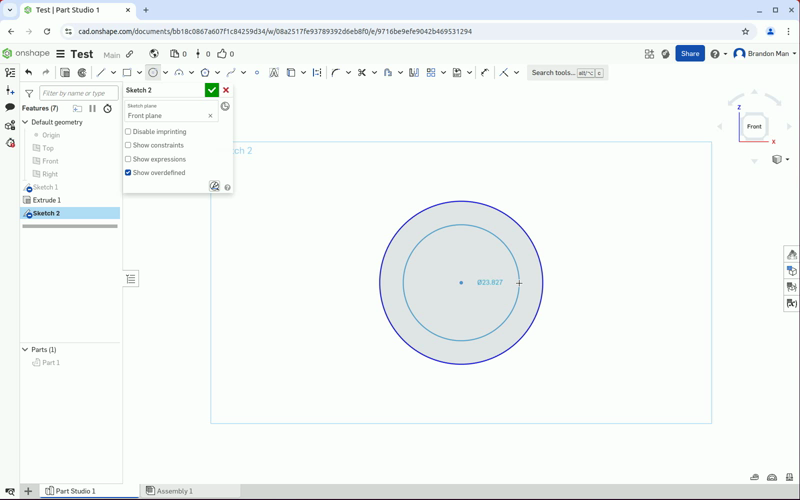
key(esc)
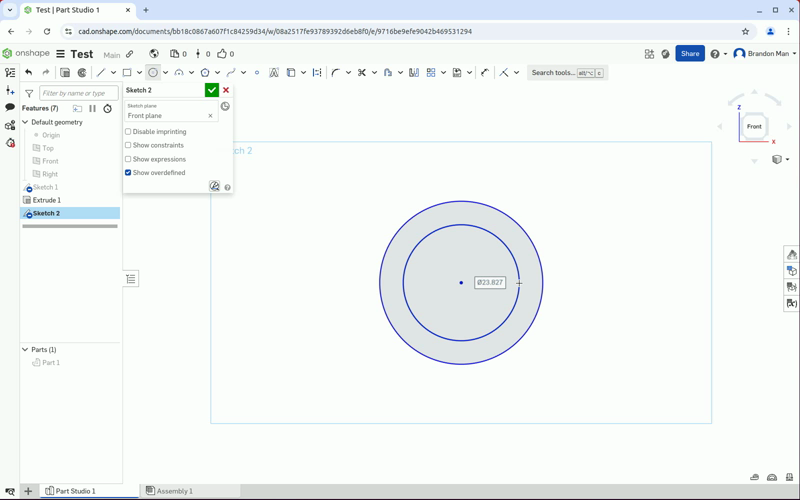
mouse_move(526, 297)
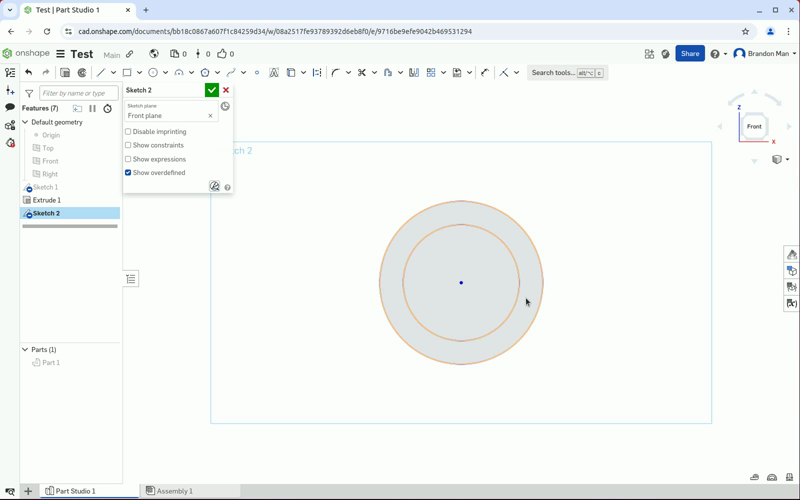
click(526, 297)
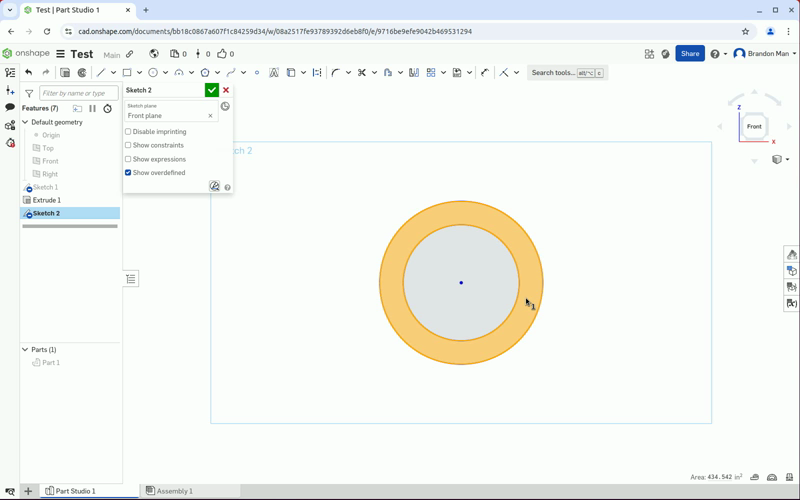
mouse_move(73, 352)
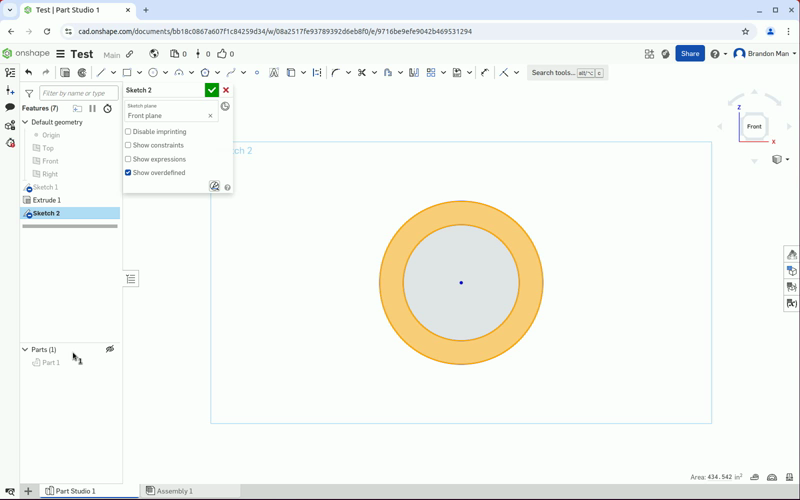
key(shift+y)
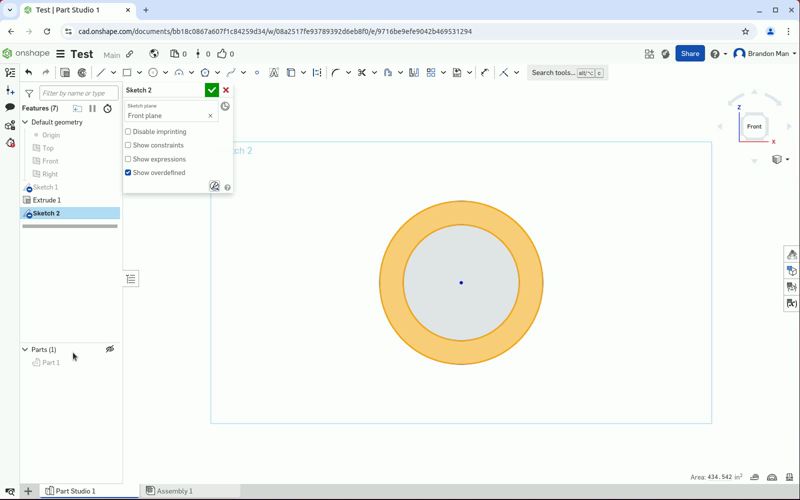
key(shift+e)
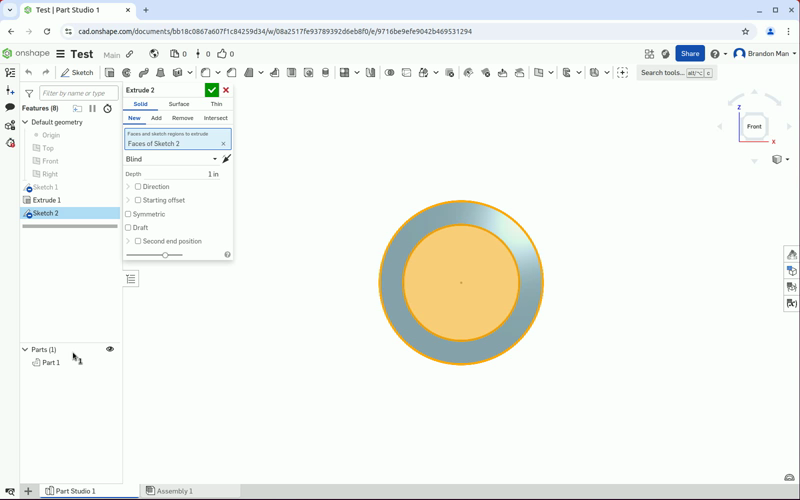
mouse_move(143, 106)
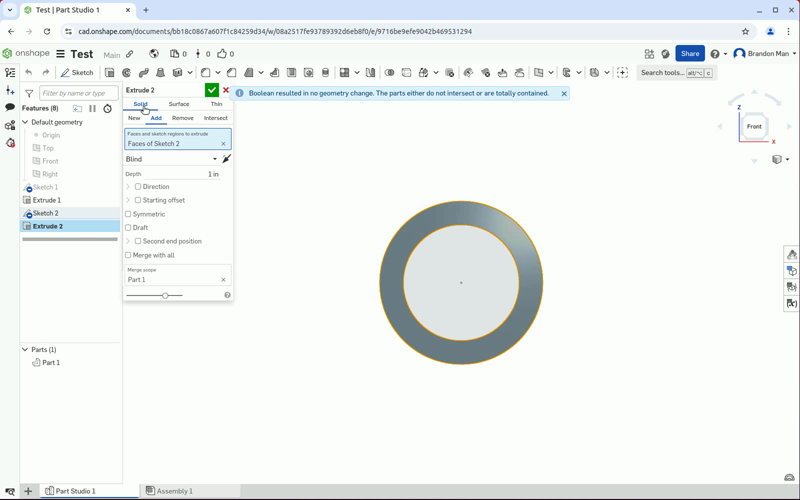
click(143, 106)
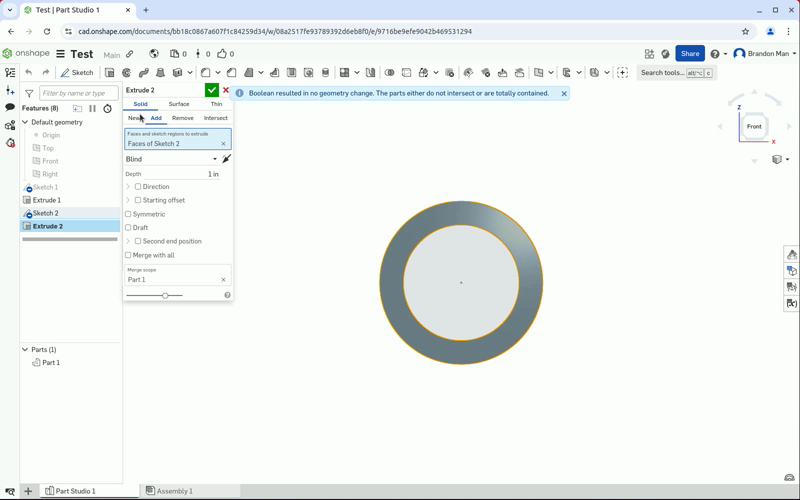
mouse_move(137, 120)
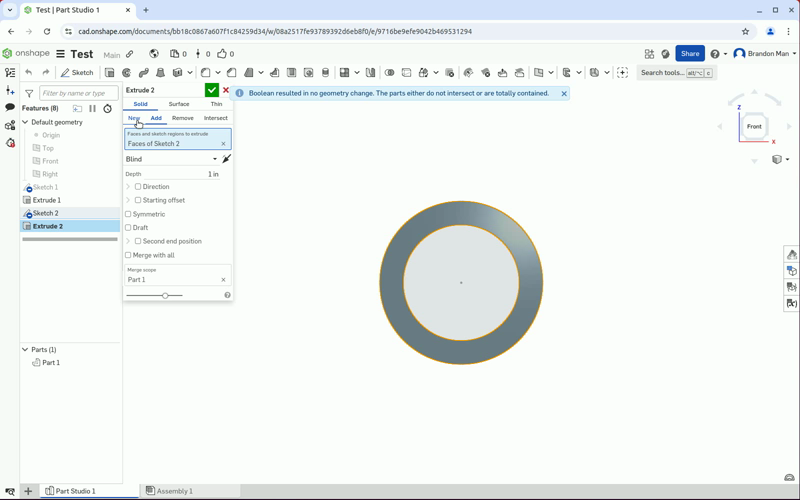
click(137, 120)
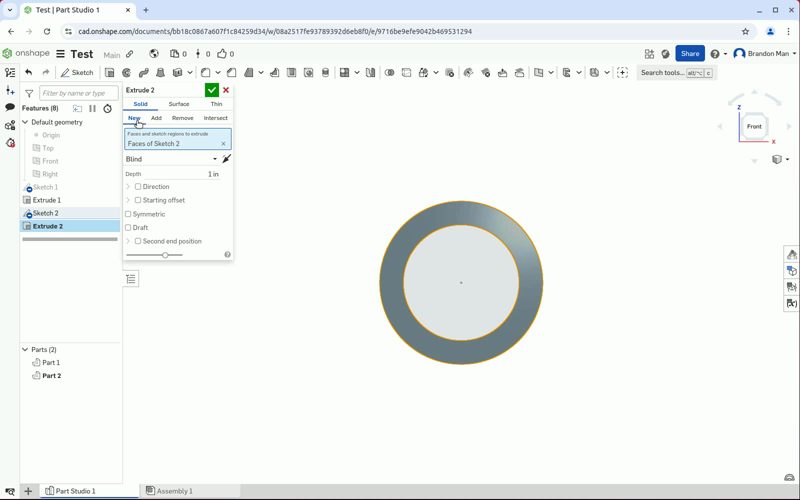
key(tab, 4)
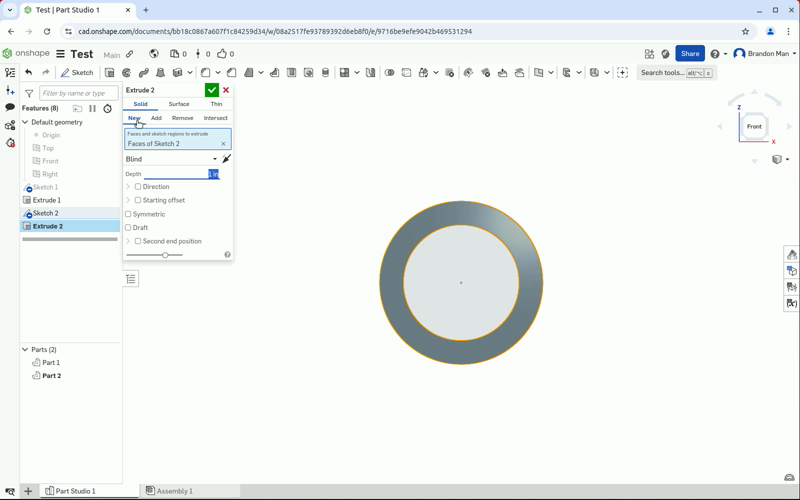
text(23.108)
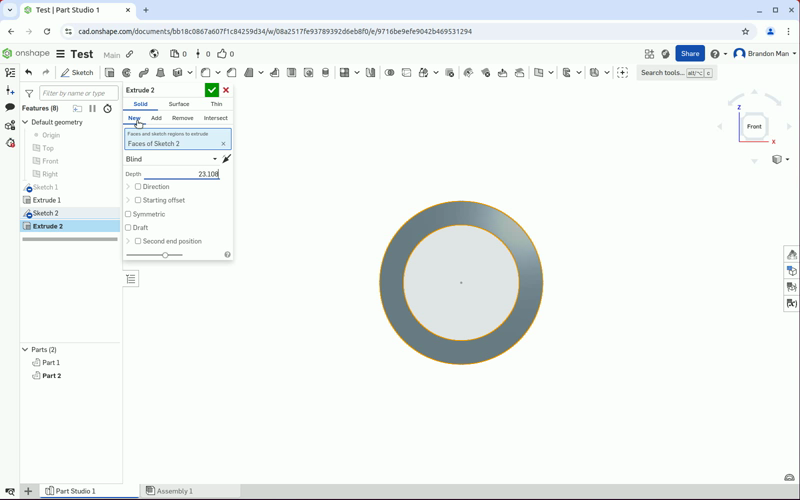
key(enter)
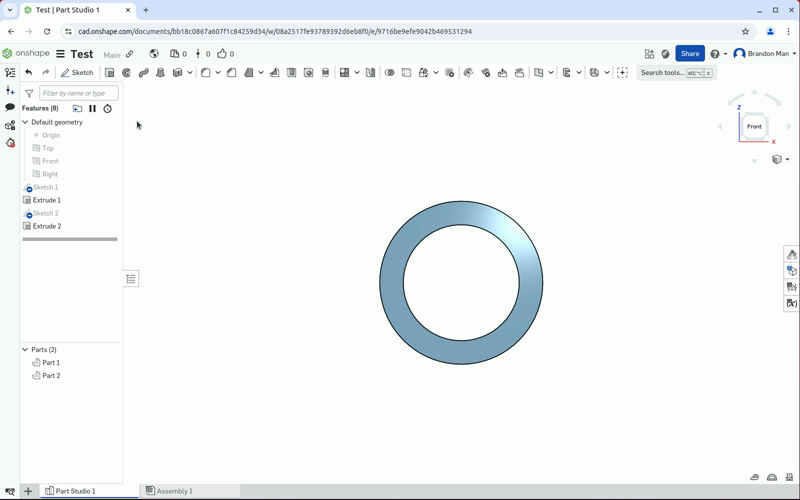
key(shift+h)
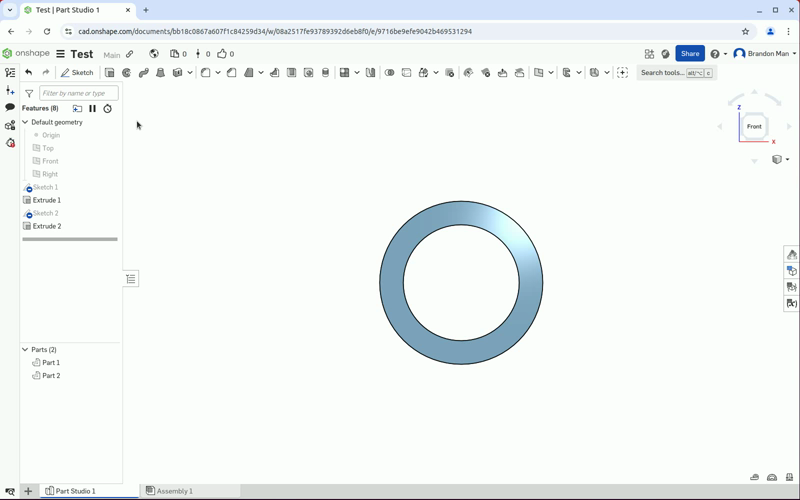
key(shift+h)
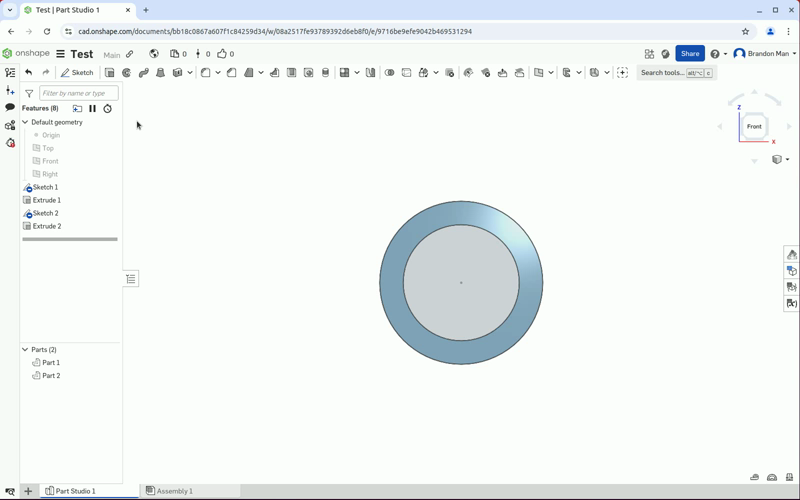
key(shift+7)
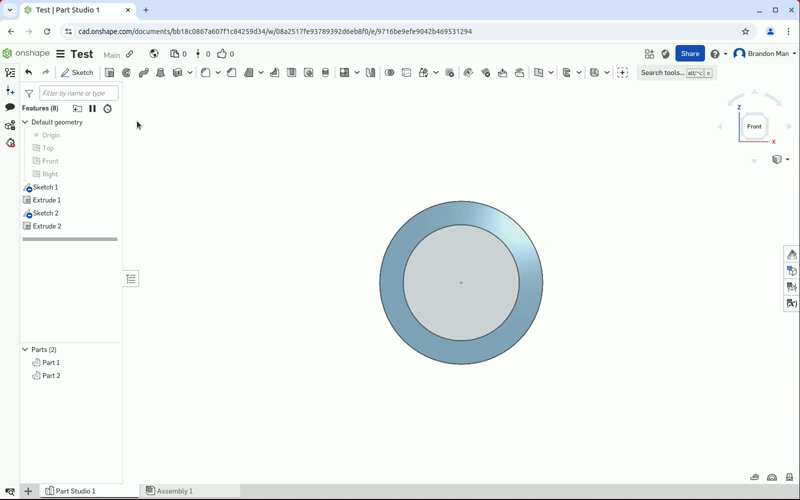
key(left, 2)
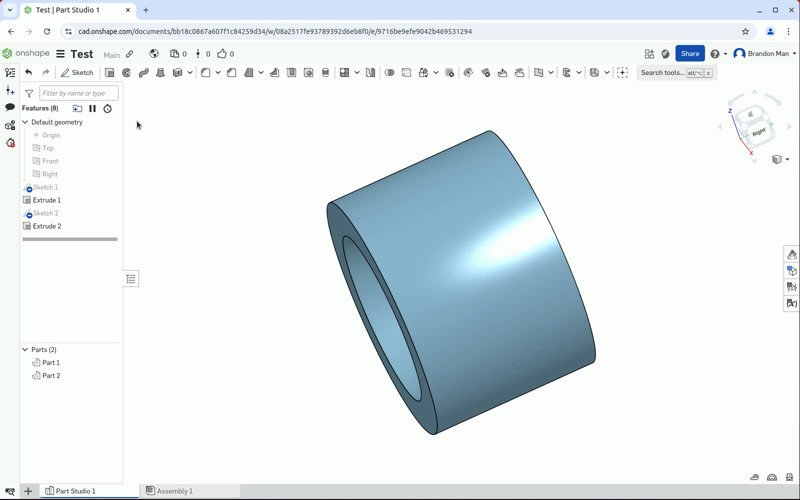
key(down, 2)
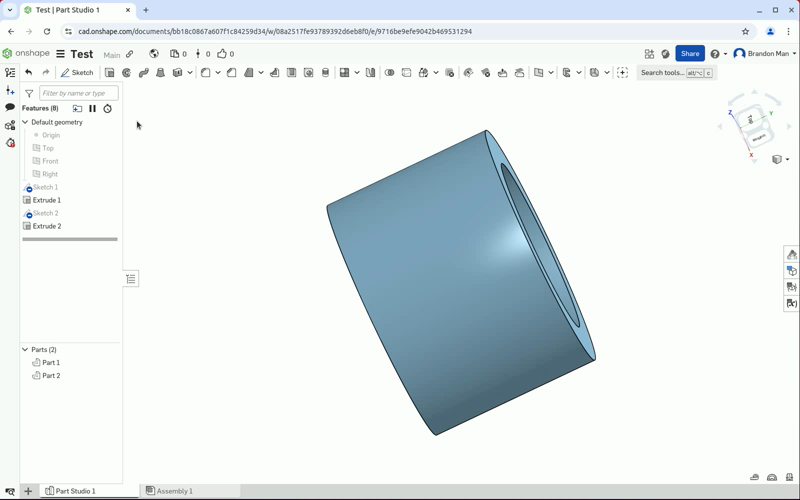
key(up, 2)
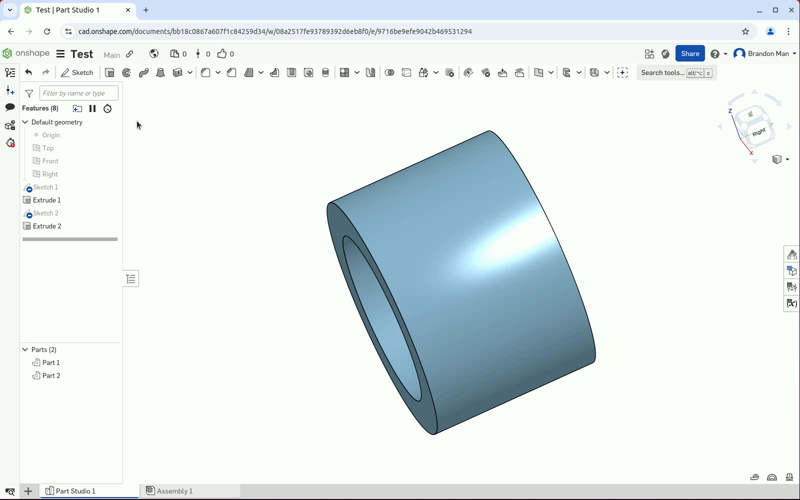
key(right, 2)
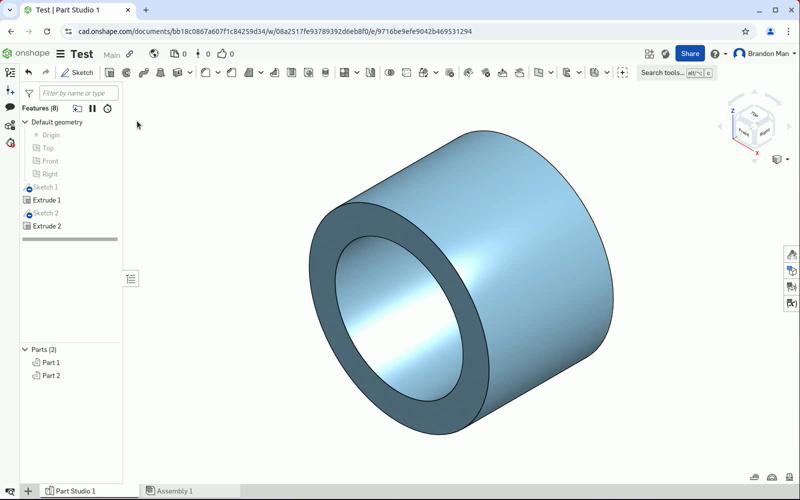
mouse_move(73, 189)
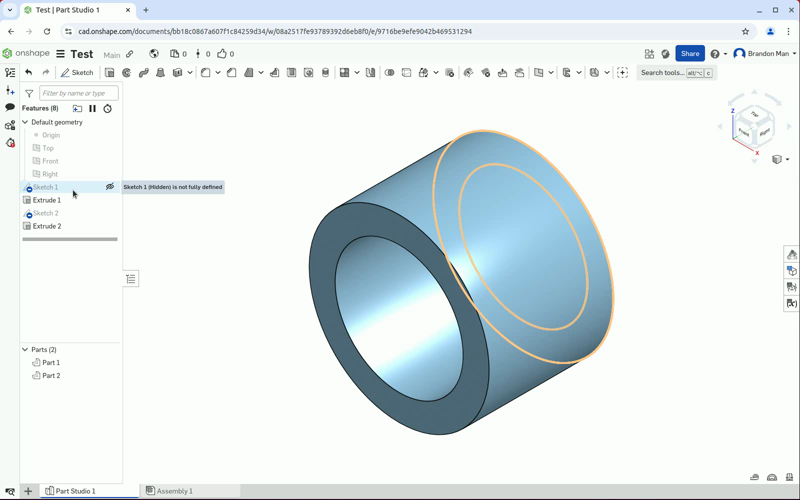
click(73, 189)